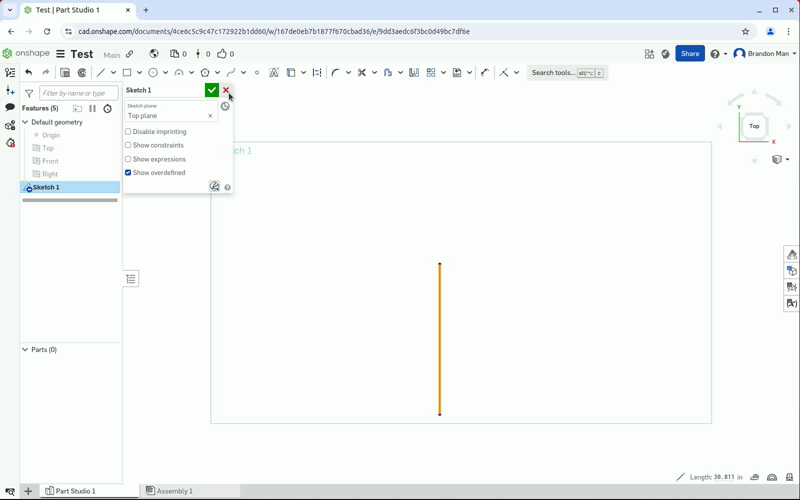
key(shift+h)
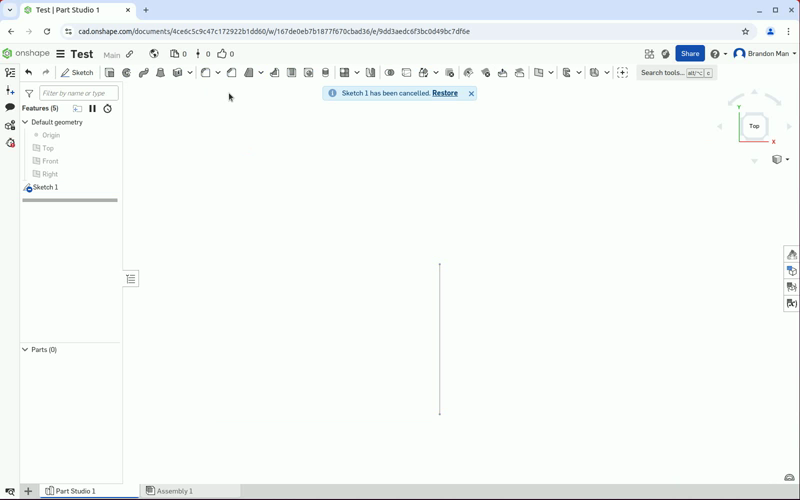
key(shift+s)
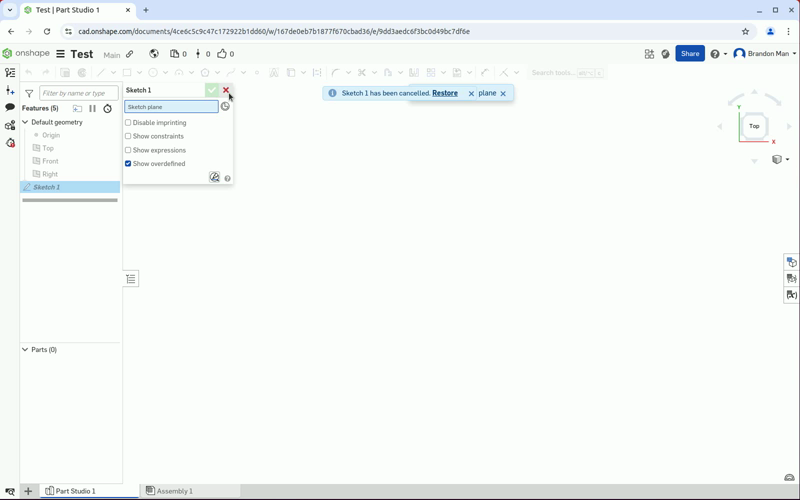
mouse_move(73, 150)
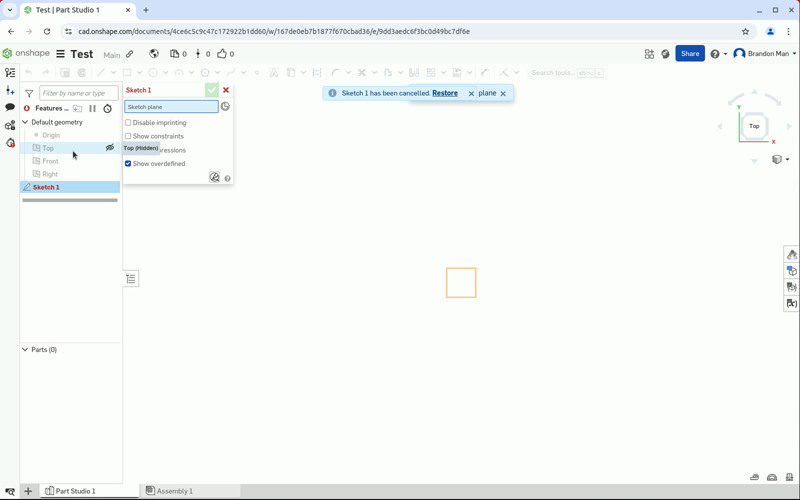
click(73, 150)
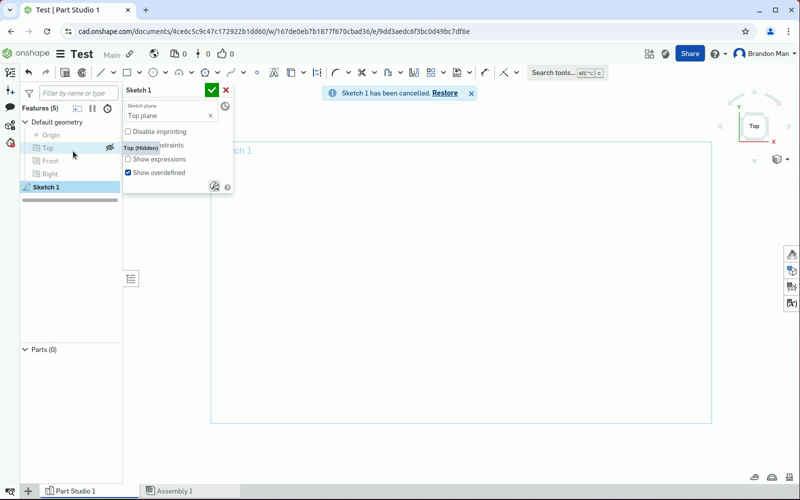
mouse_move(73, 352)
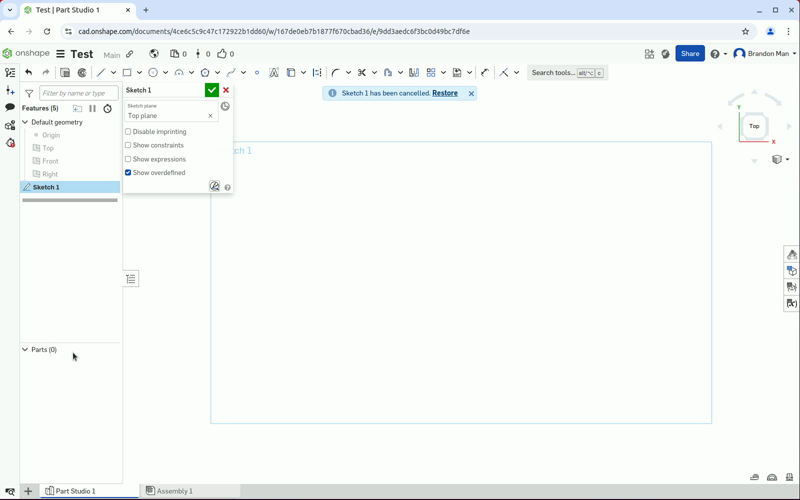
key(y)
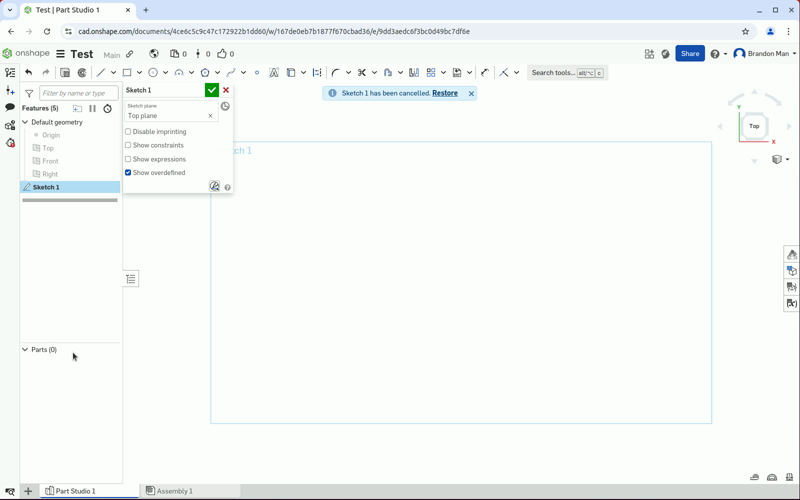
key(l)
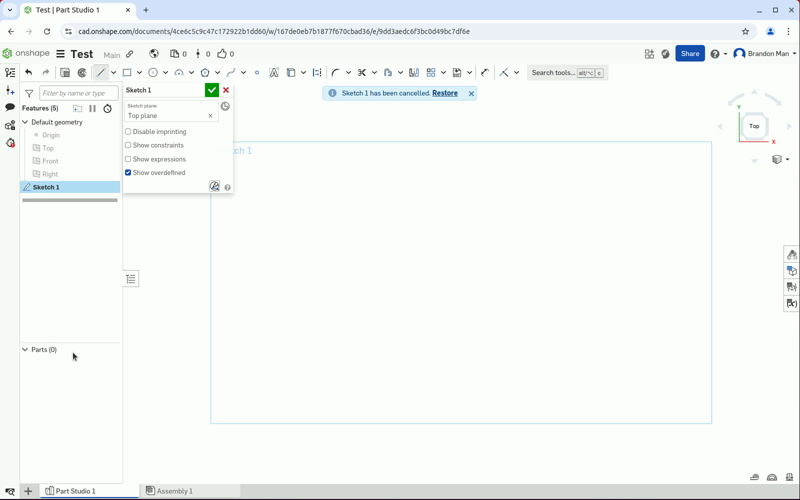
key_down(shift)
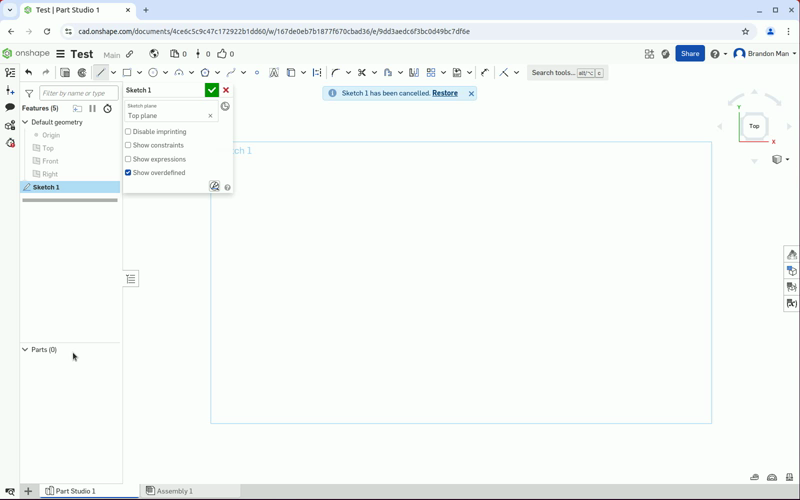
mouse_move(355, 353)
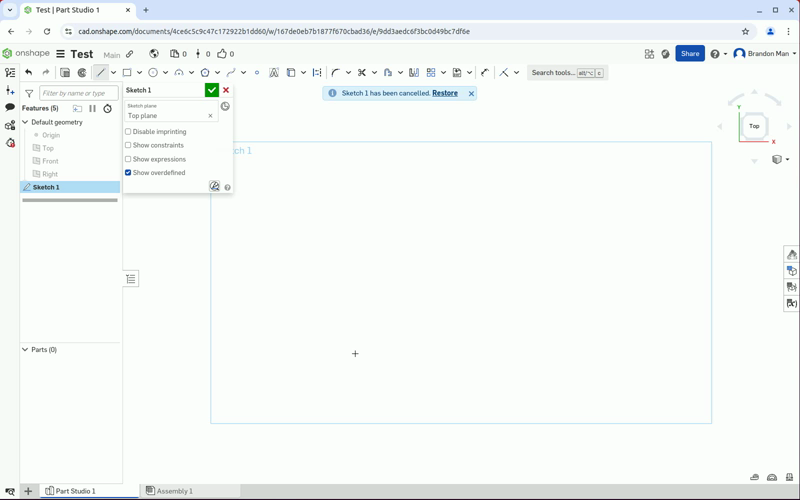
click(355, 353)
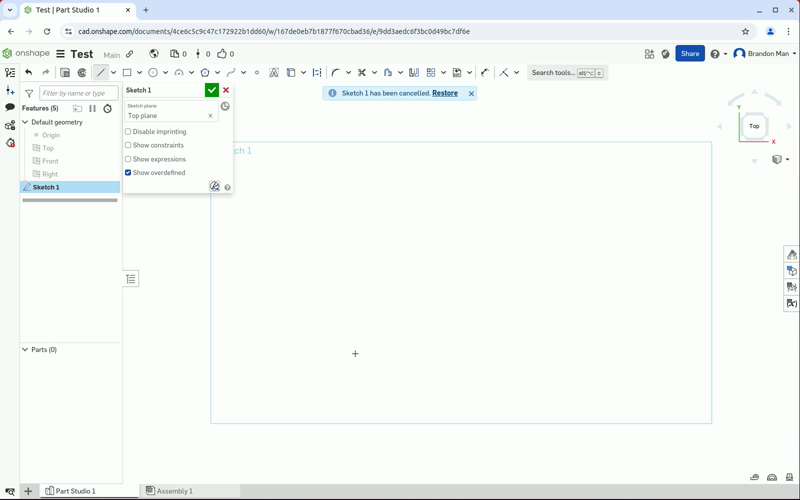
key_up(shift)
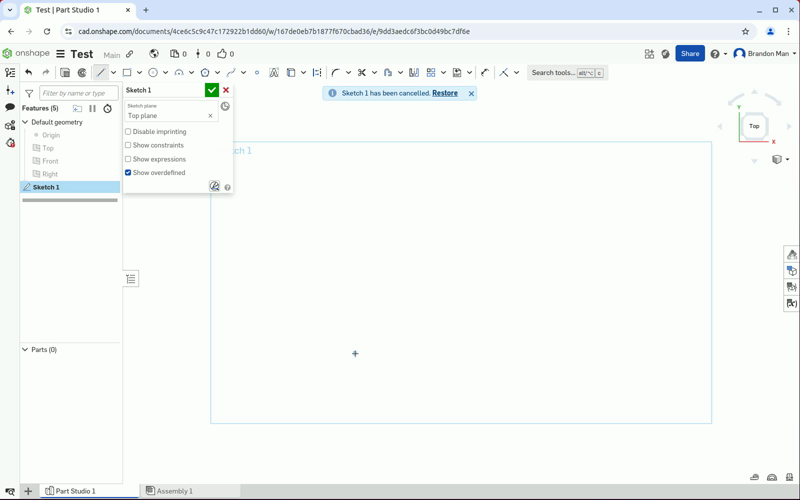
key_down(shift)
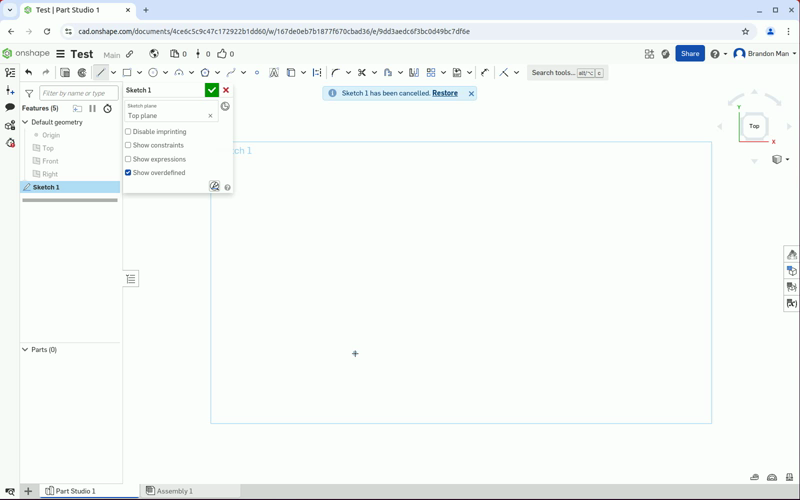
mouse_move(426, 353)
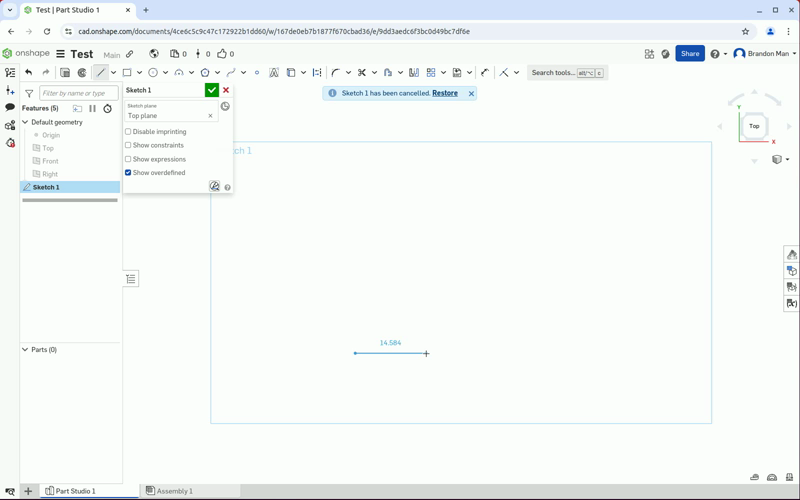
click(426, 353)
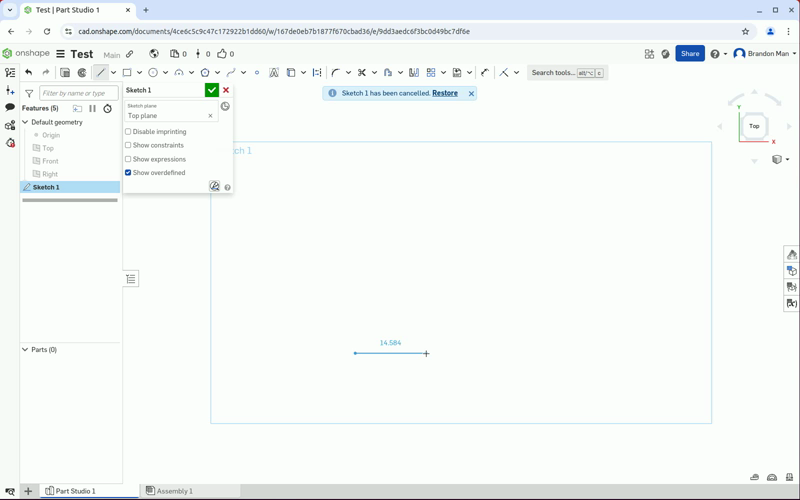
key_up(shift)
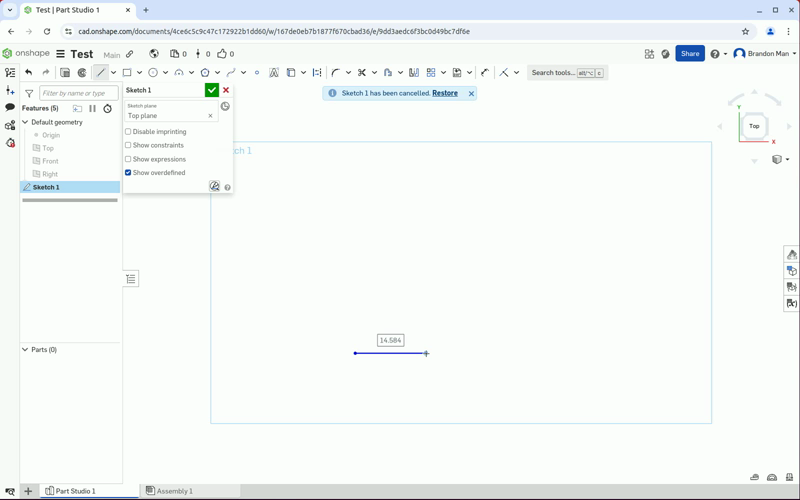
key_down(shift)
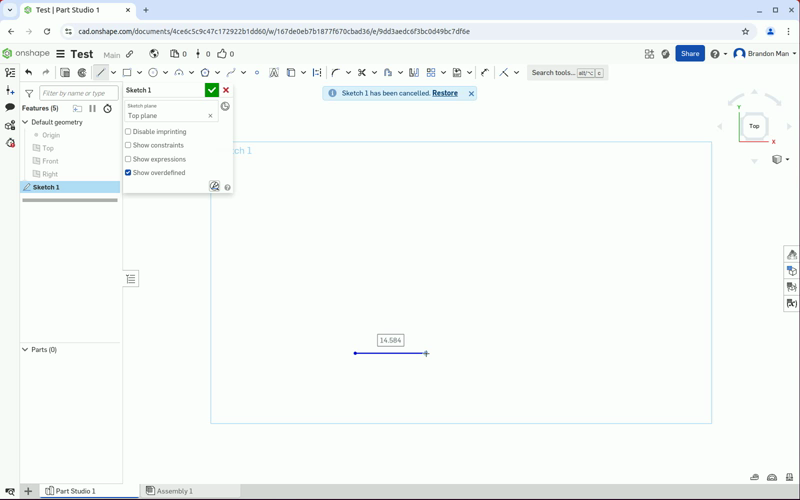
mouse_move(456, 353)
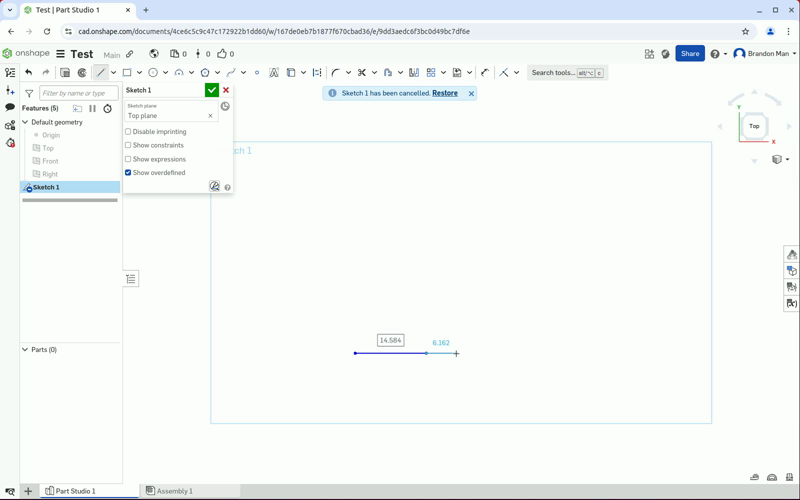
mouse_move(426, 309)
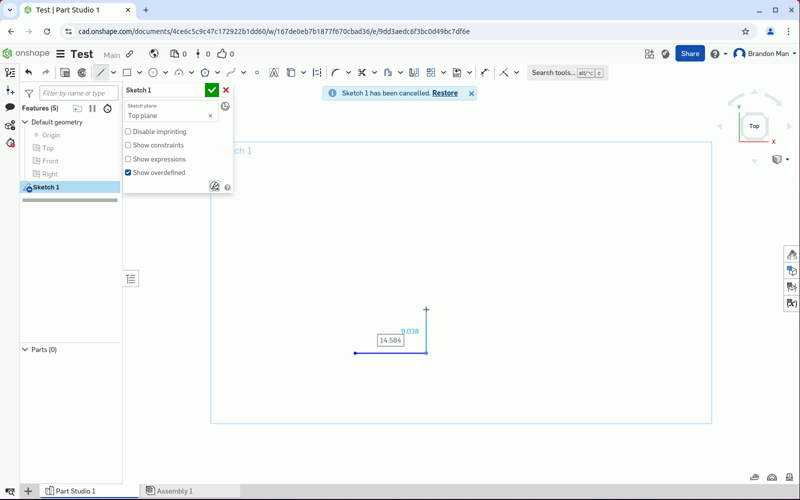
click(426, 309)
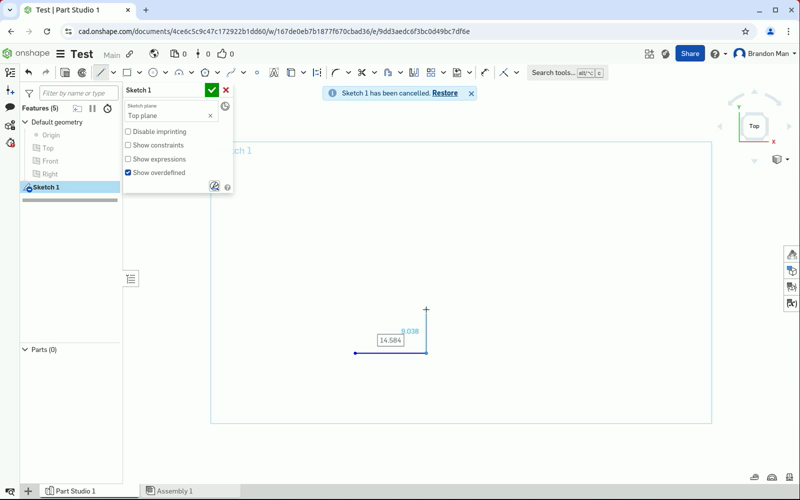
key_up(shift)
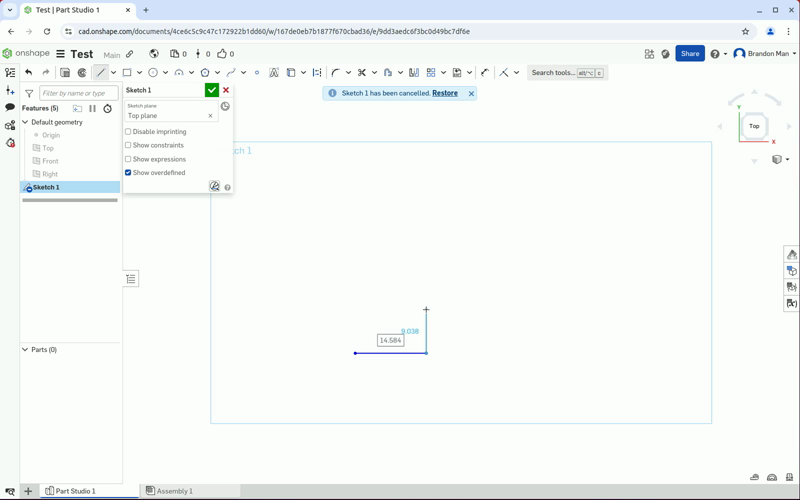
key_down(shift)
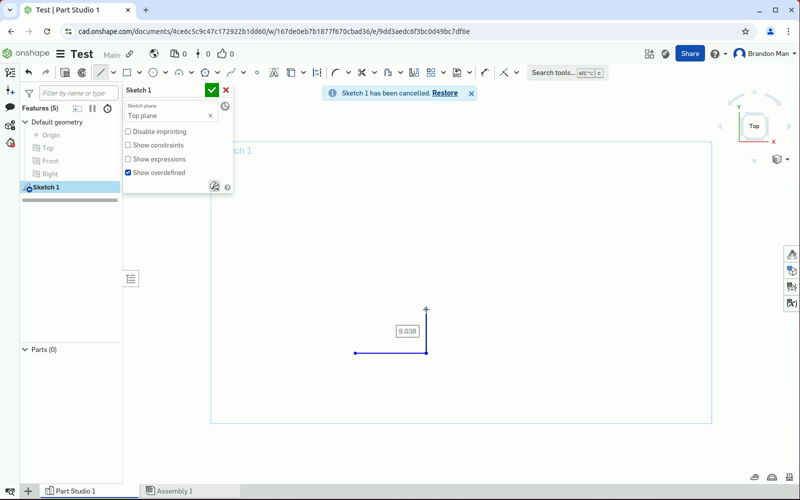
mouse_move(456, 309)
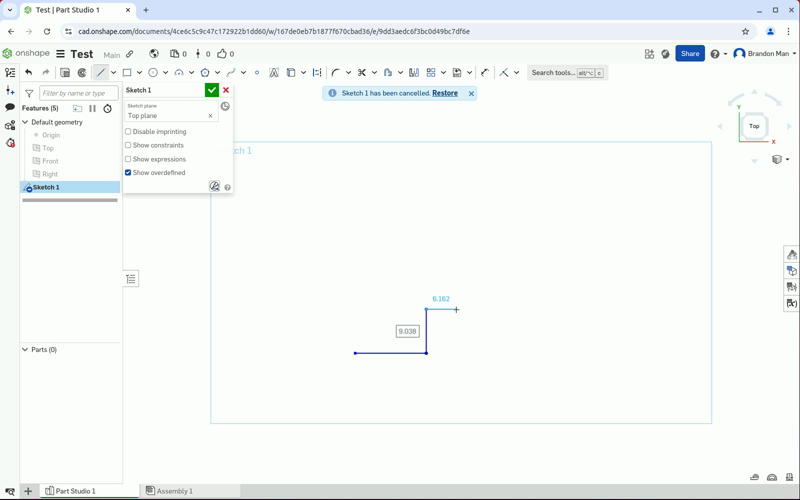
mouse_move(426, 282)
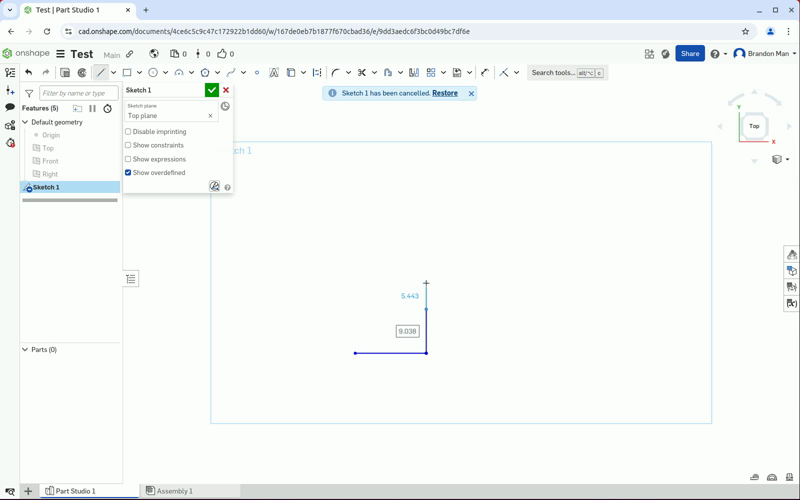
click(426, 282)
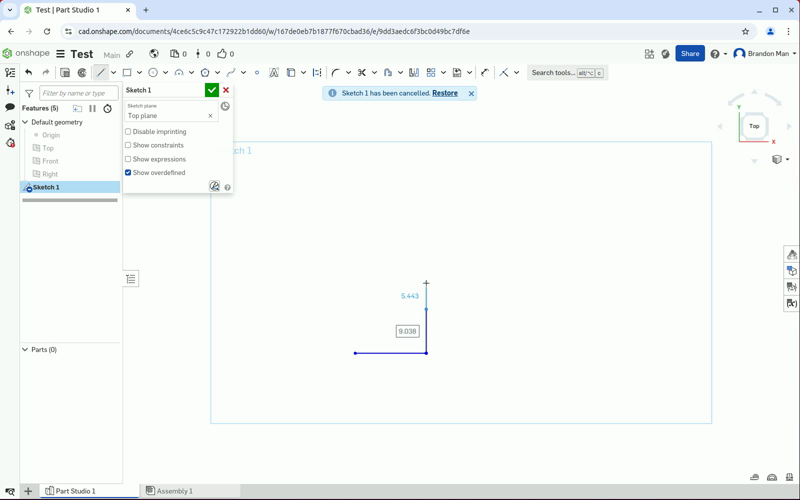
key_up(shift)
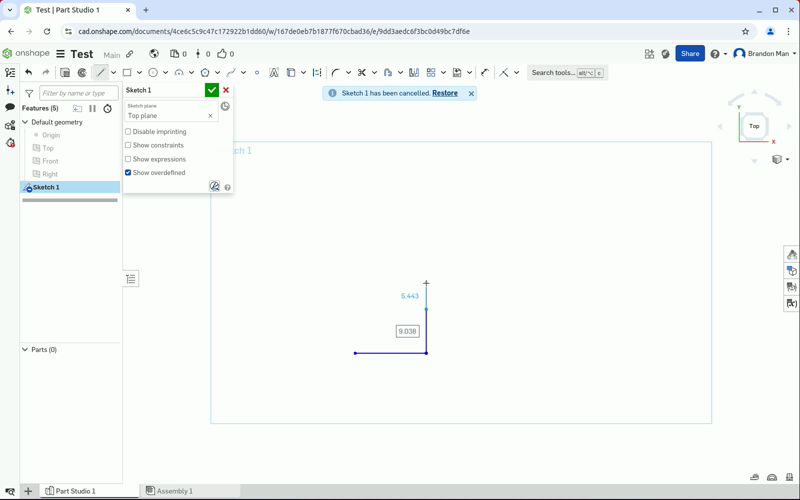
key_down(shift)
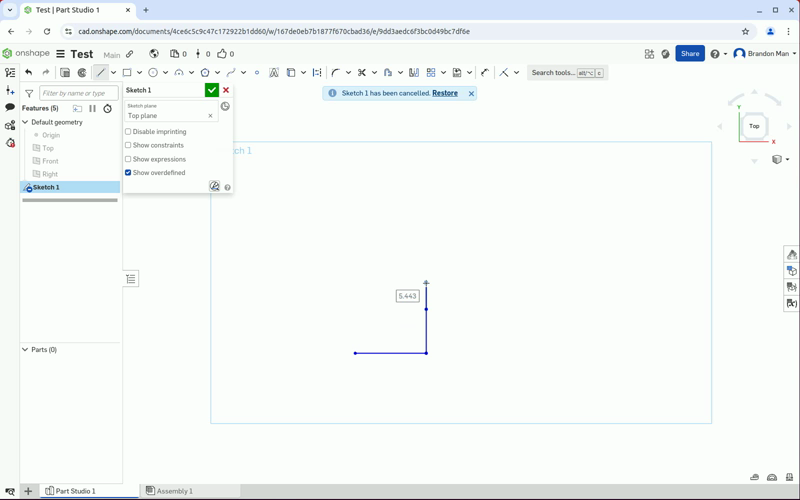
mouse_move(355, 282)
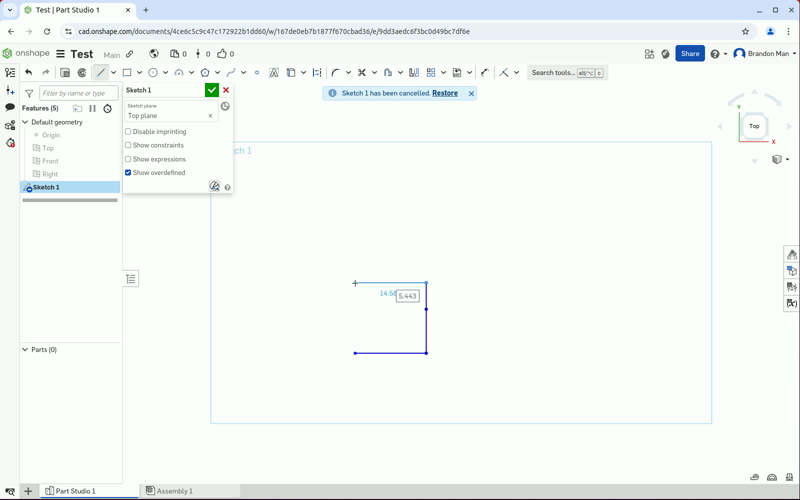
click(355, 282)
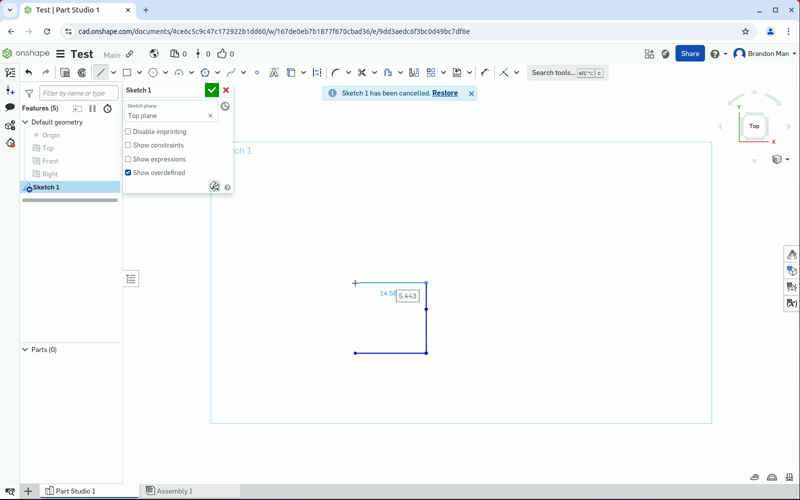
key_up(shift)
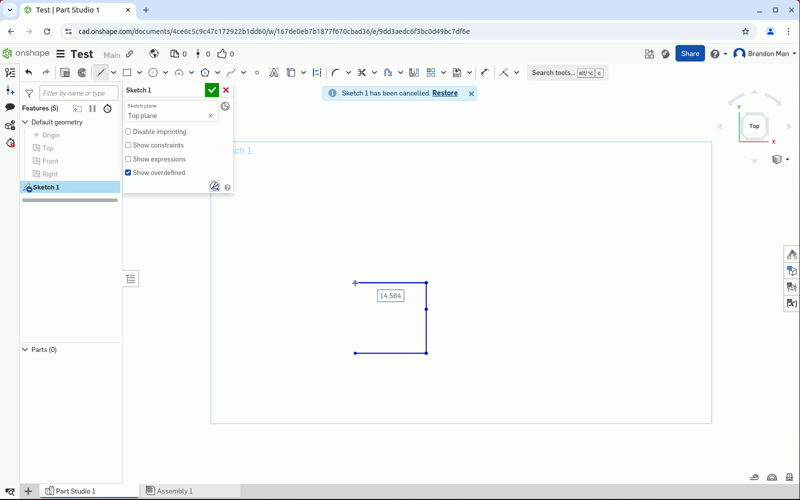
key_down(shift)
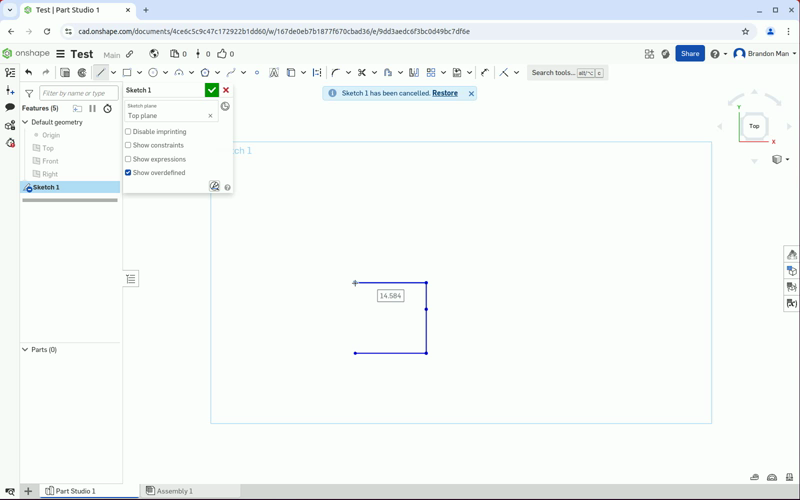
mouse_move(355, 353)
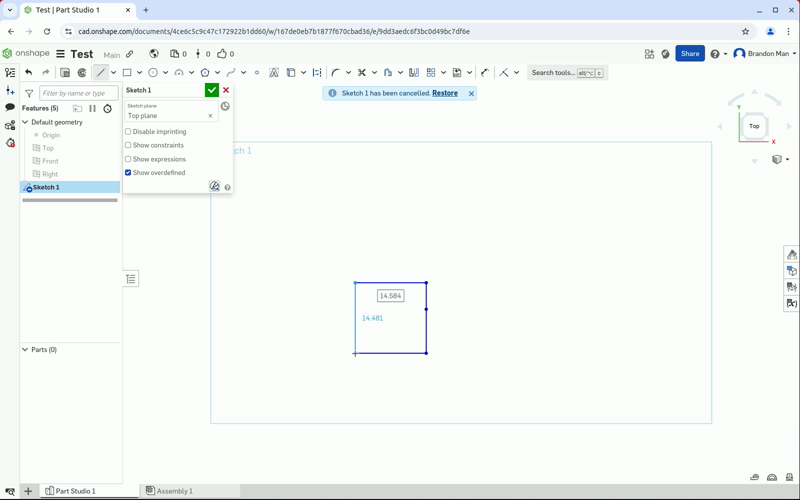
key_up(shift)
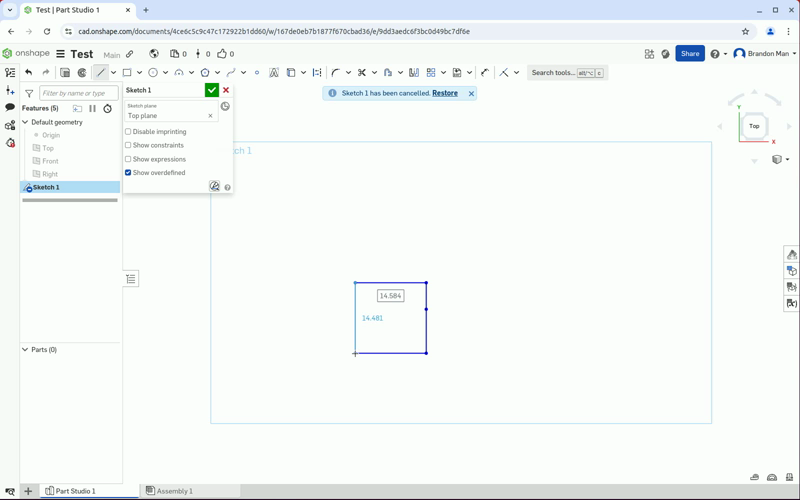
click(355, 353)
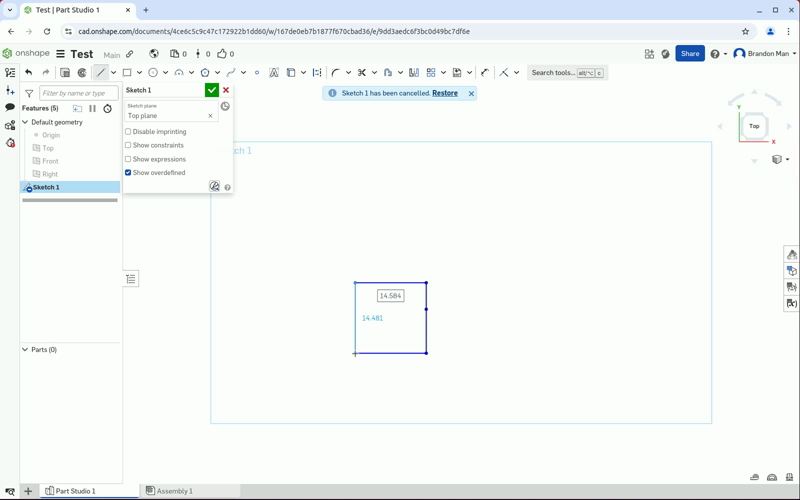
key(esc)
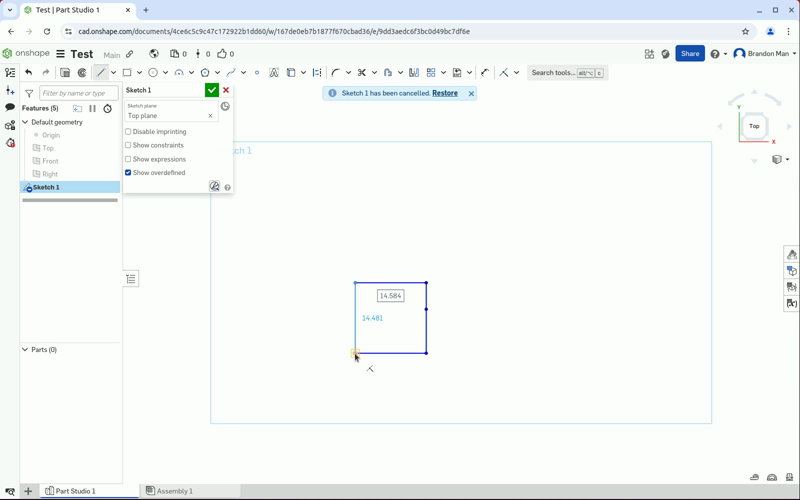
mouse_move(418, 291)
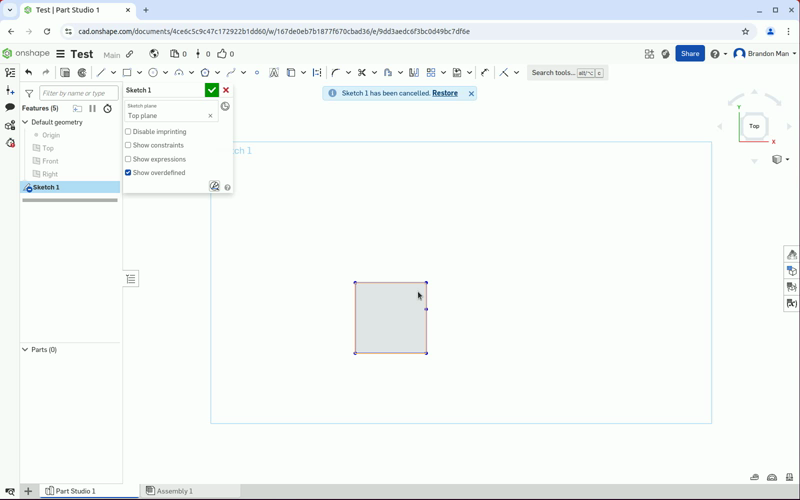
click(418, 291)
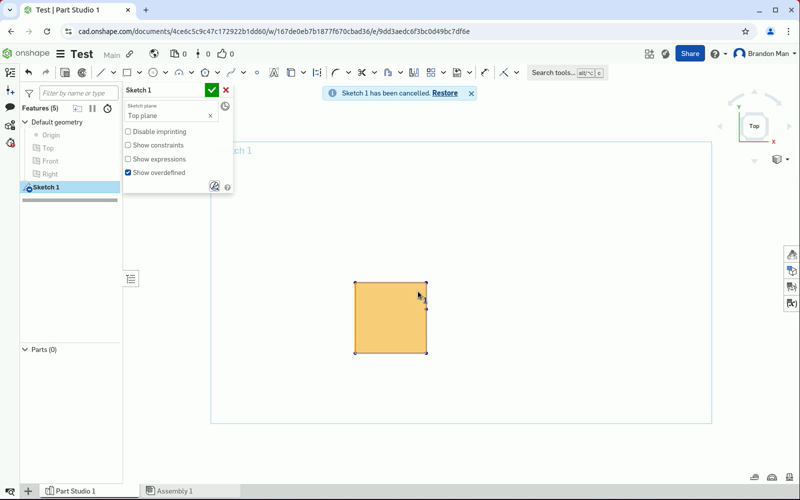
mouse_move(73, 352)
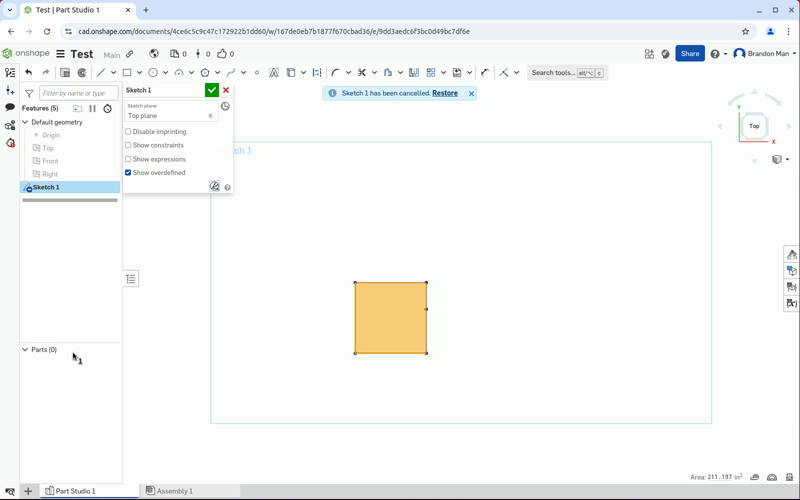
key(shift+y)
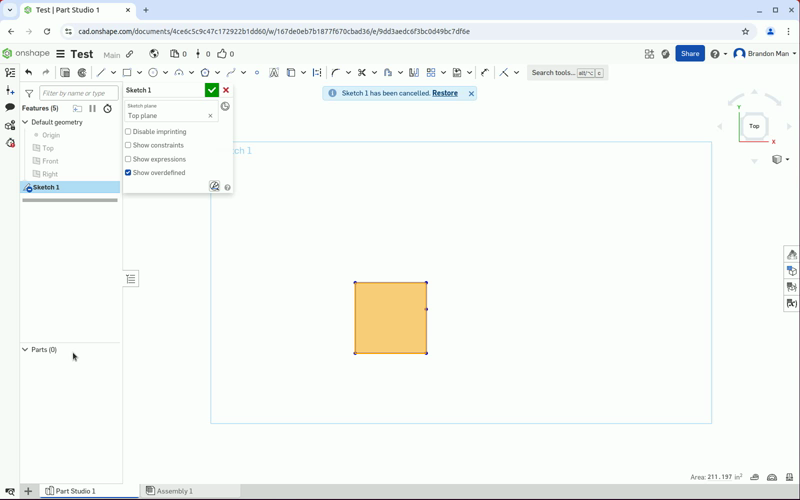
key(shift+e)
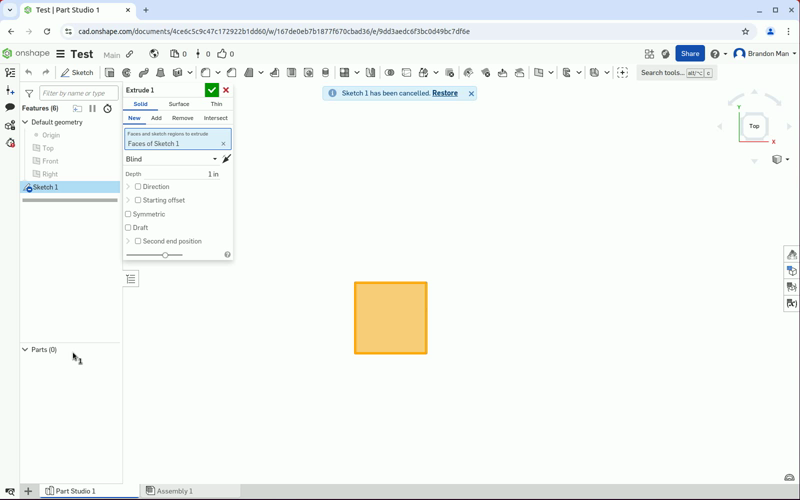
mouse_move(143, 106)
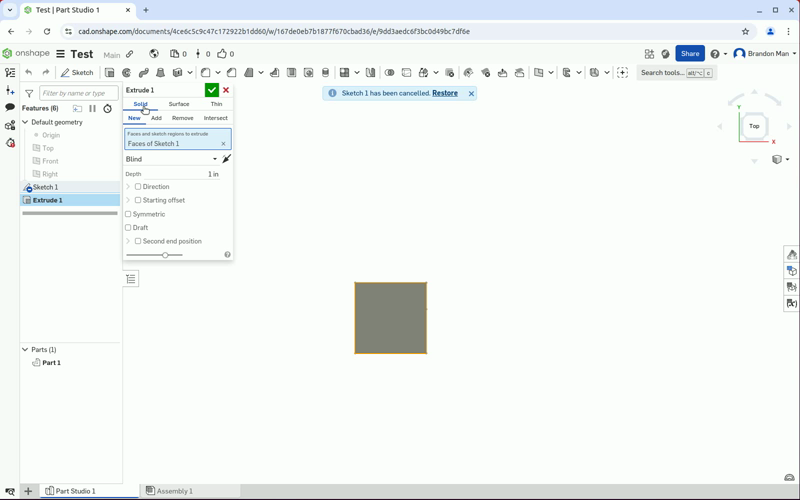
click(143, 106)
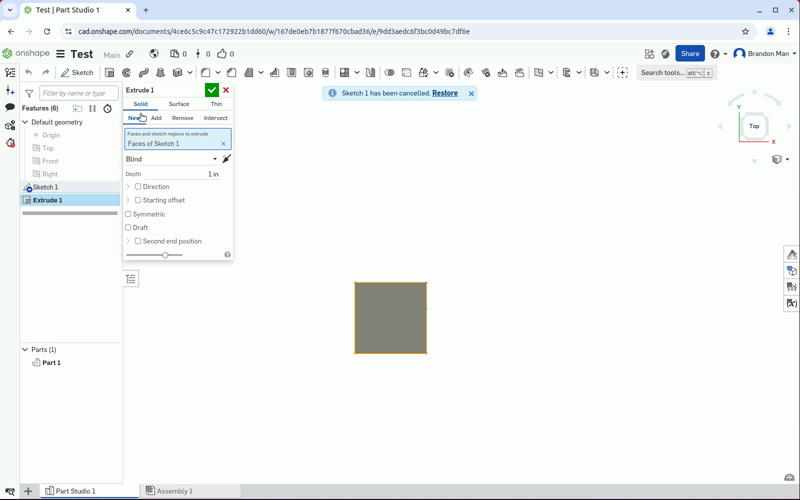
mouse_move(137, 120)
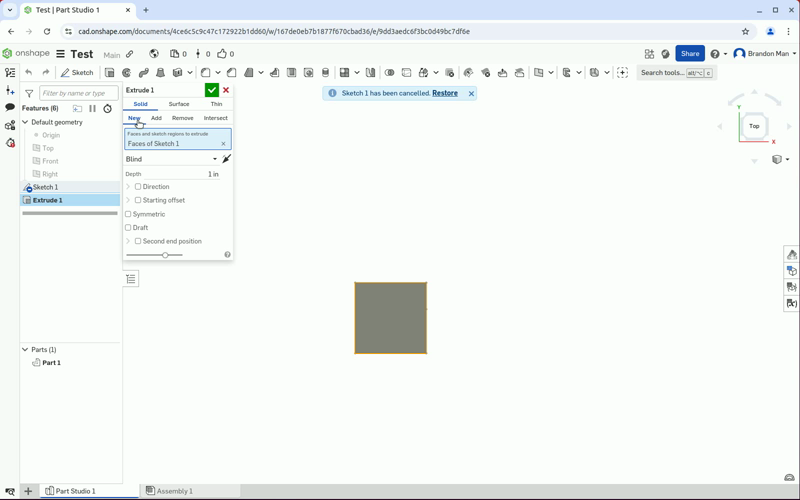
click(137, 120)
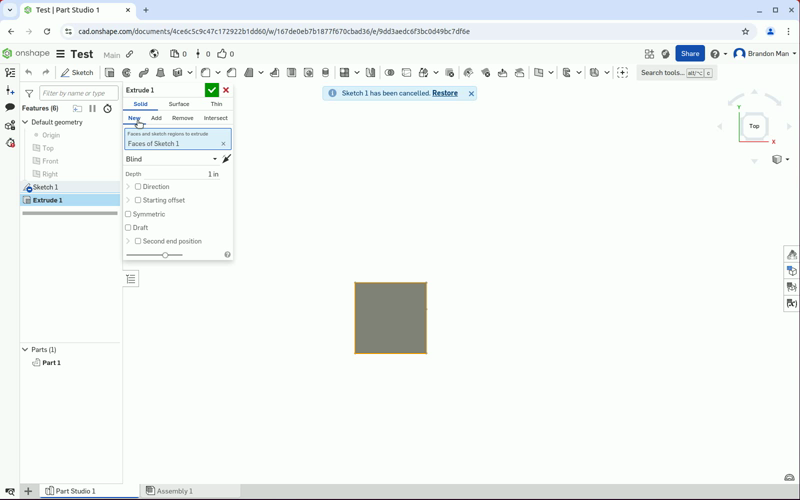
key(tab, 4)
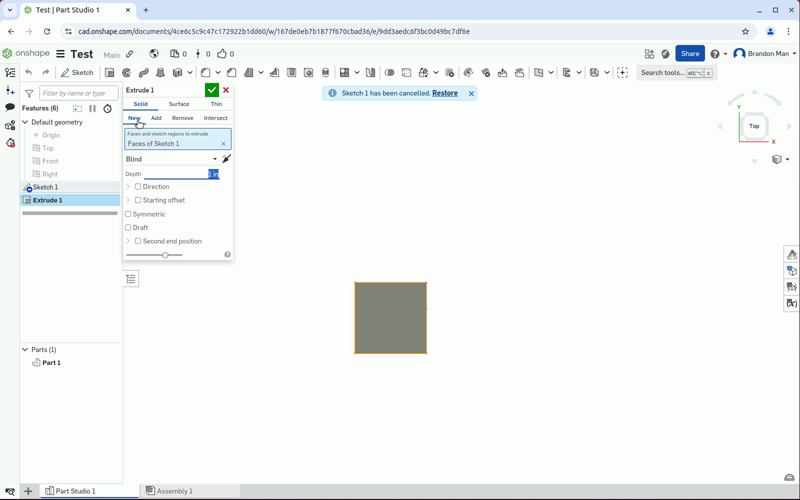
text(14.443)
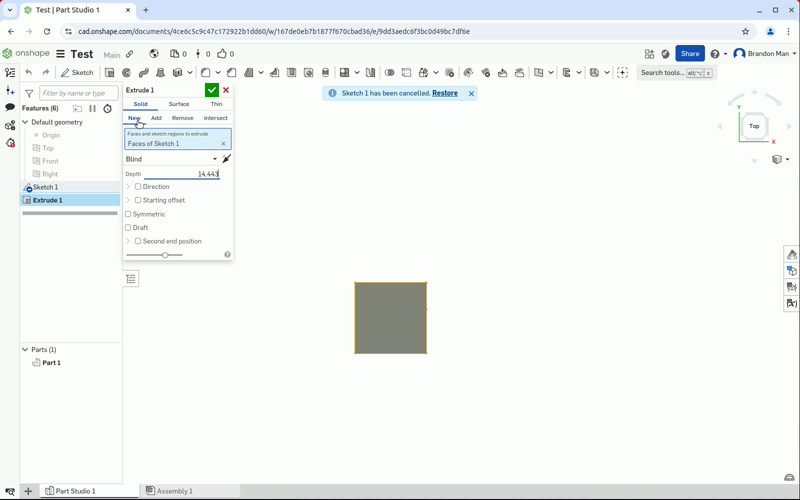
key(enter)
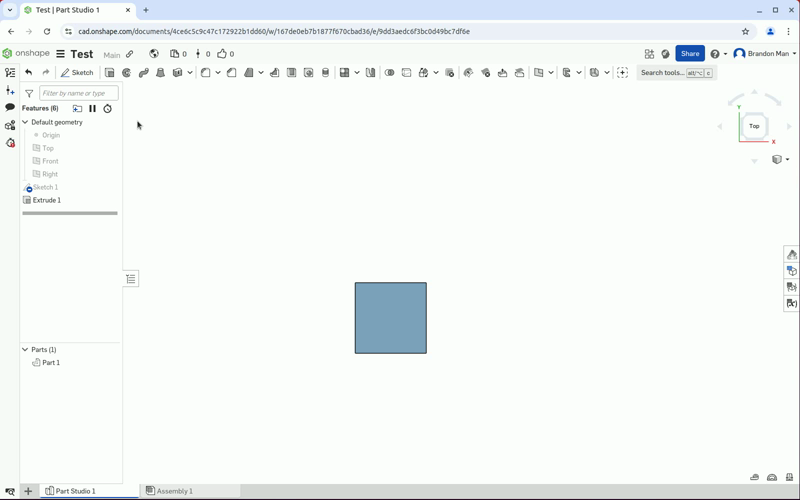
key(shift+h)
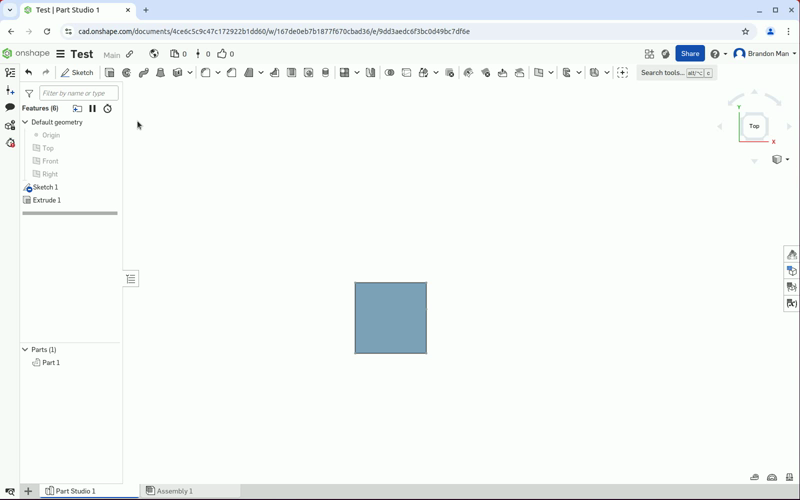
key(shift+h)
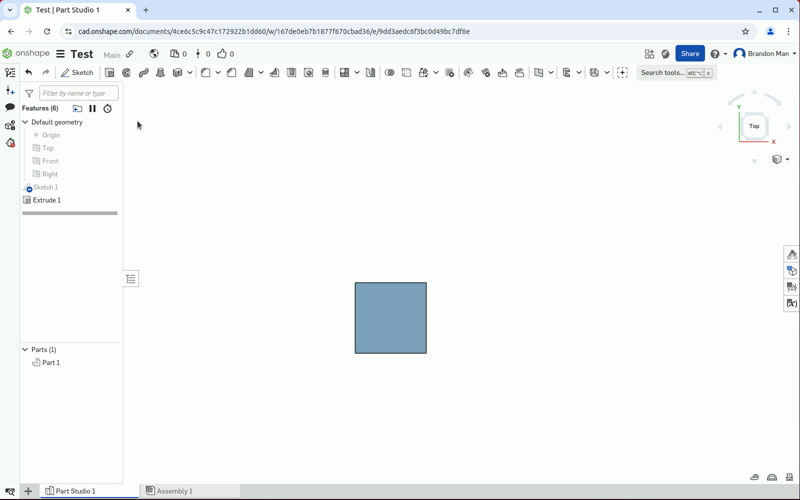
mouse_move(73, 189)
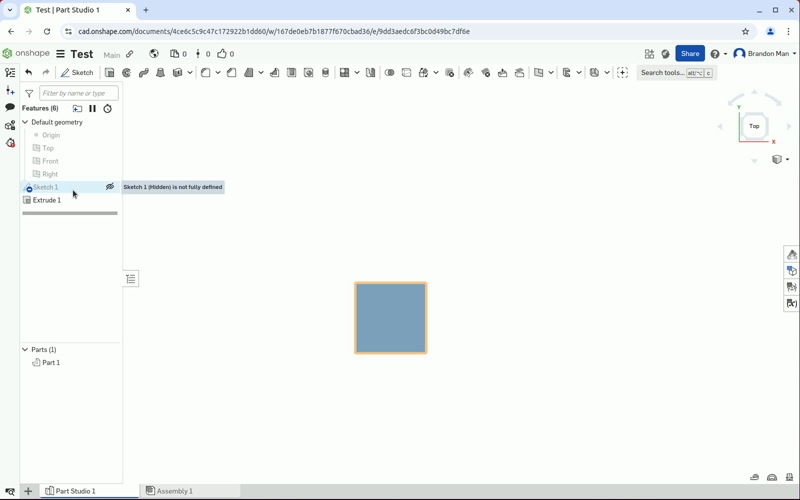
click(73, 189)
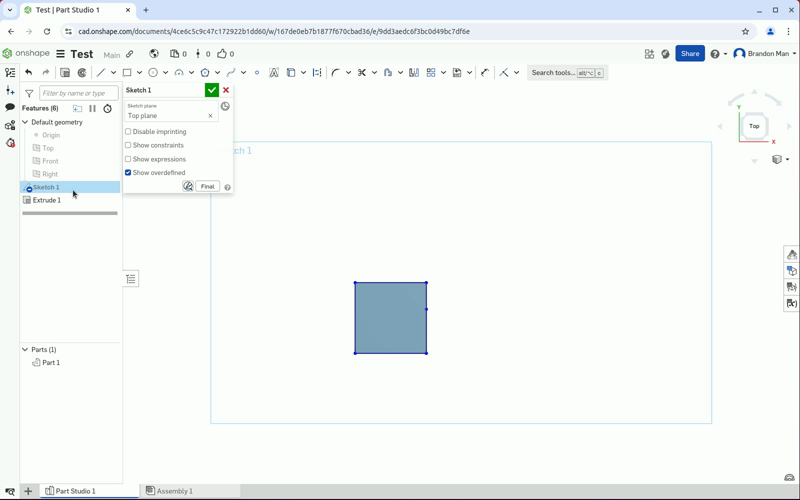
mouse_move(229, 92)
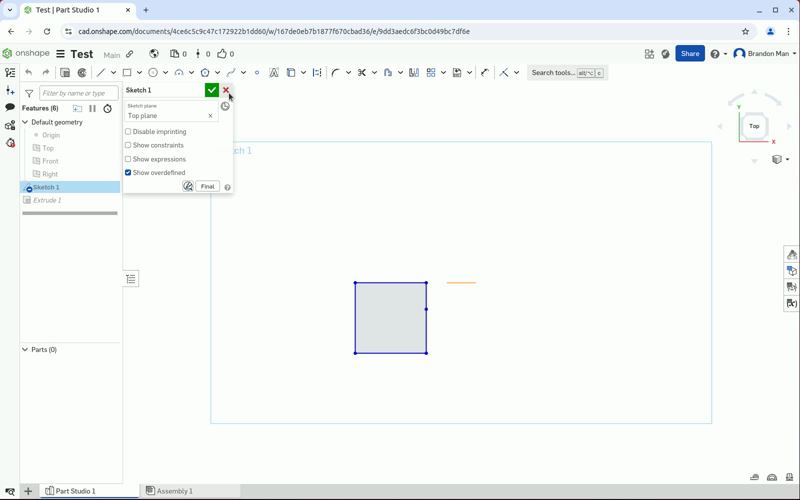
click(229, 92)
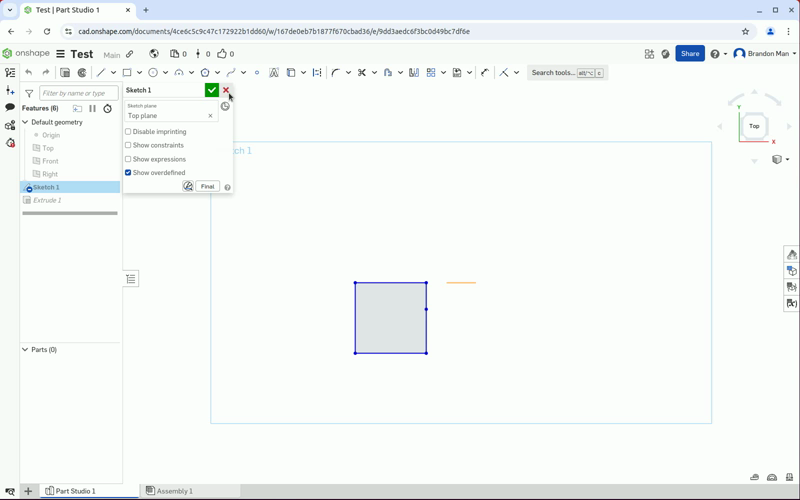
key(shift+s)
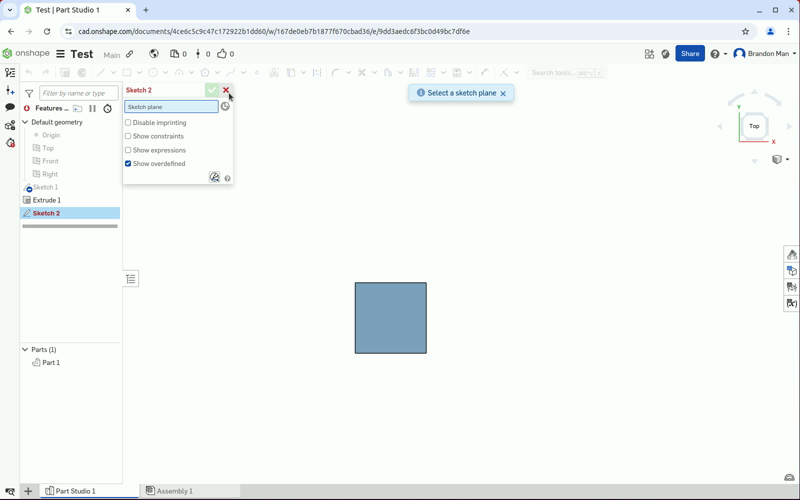
mouse_move(73, 150)
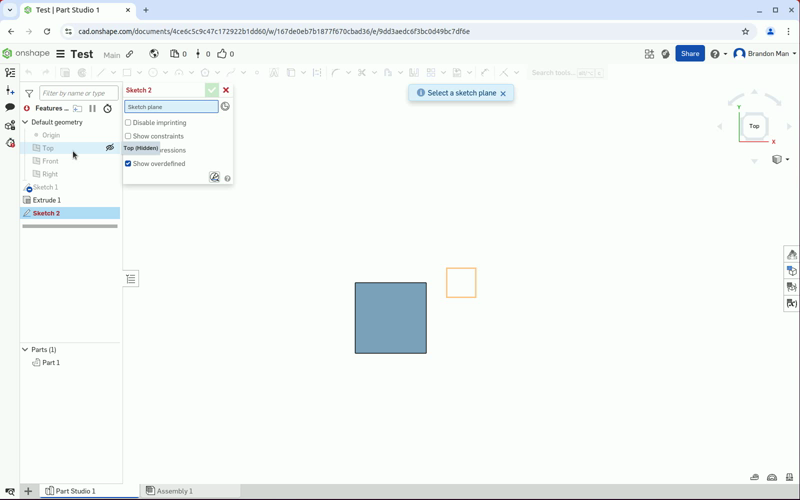
click(73, 150)
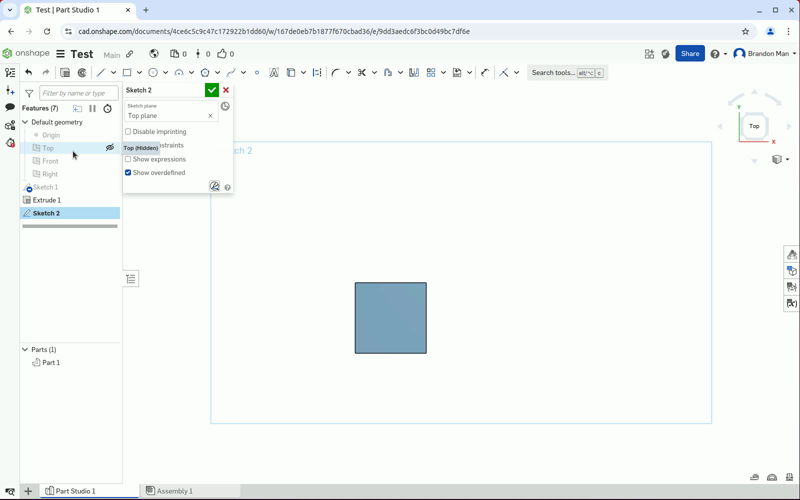
mouse_move(73, 352)
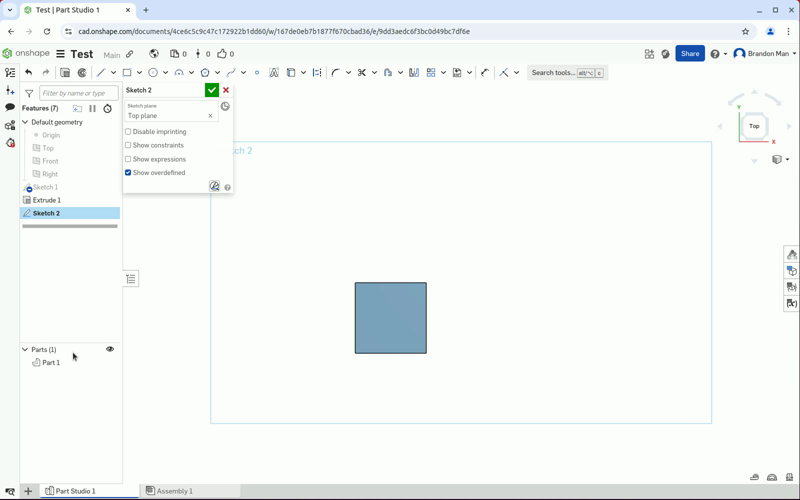
key(y)
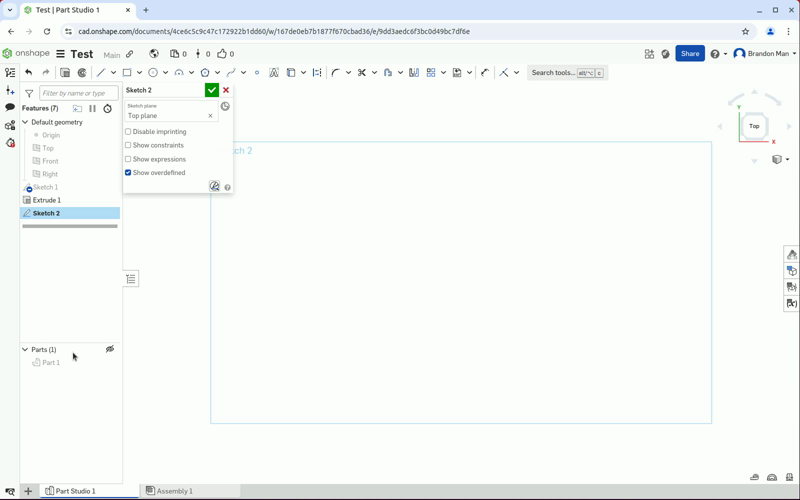
key(l)
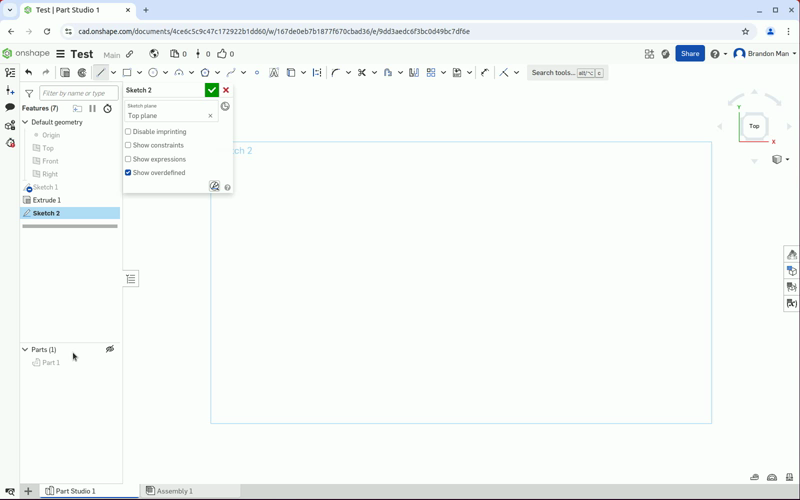
key_down(shift)
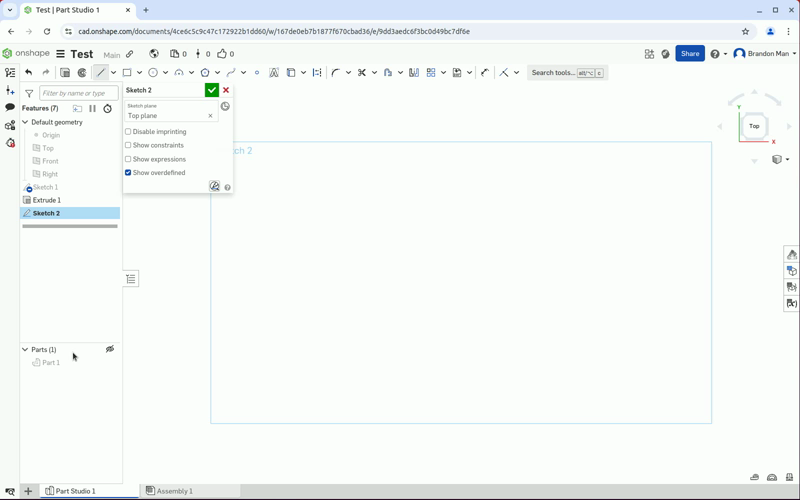
mouse_move(495, 353)
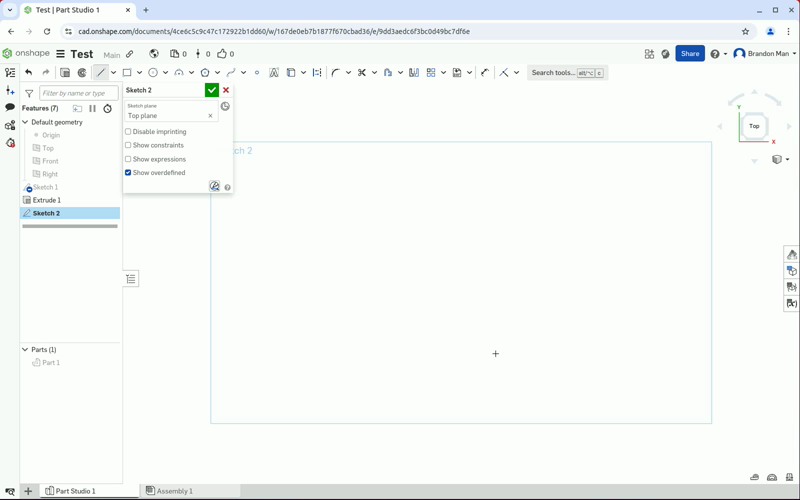
click(495, 353)
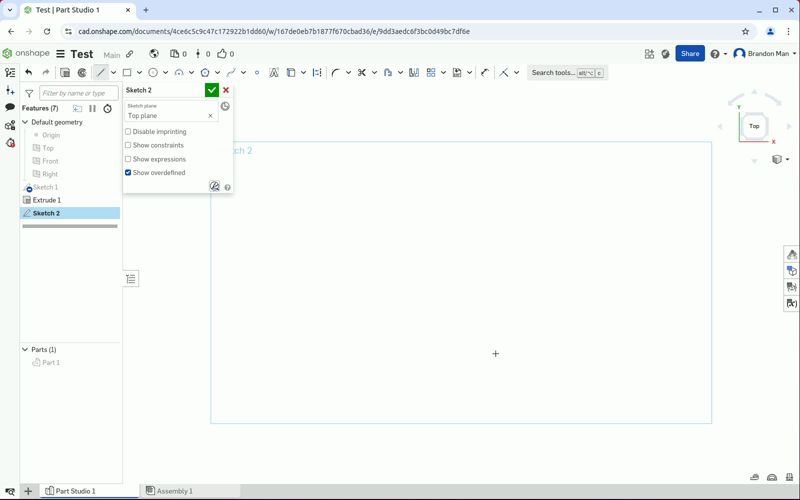
key_up(shift)
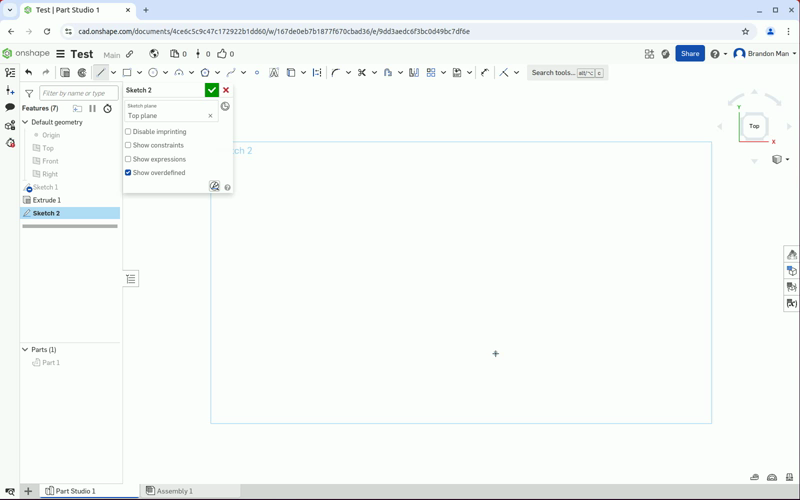
key_down(shift)
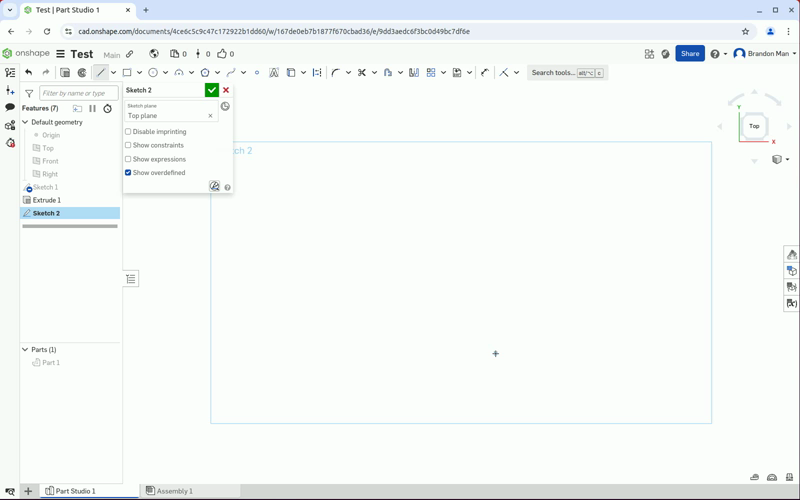
mouse_move(566, 353)
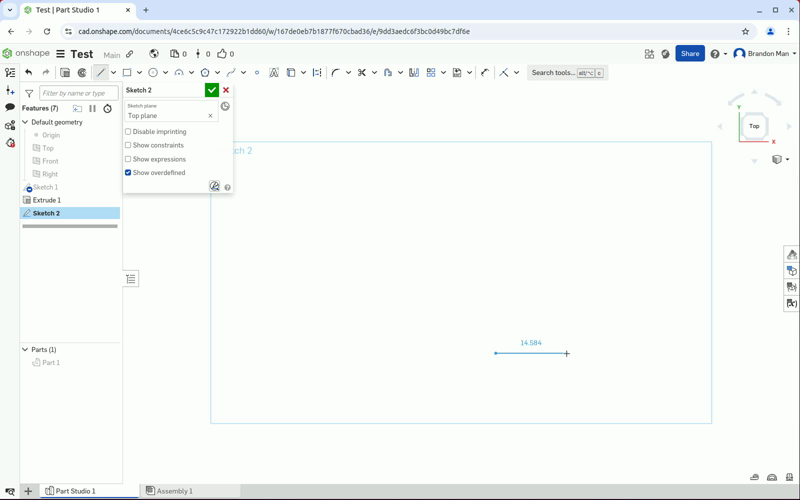
click(566, 353)
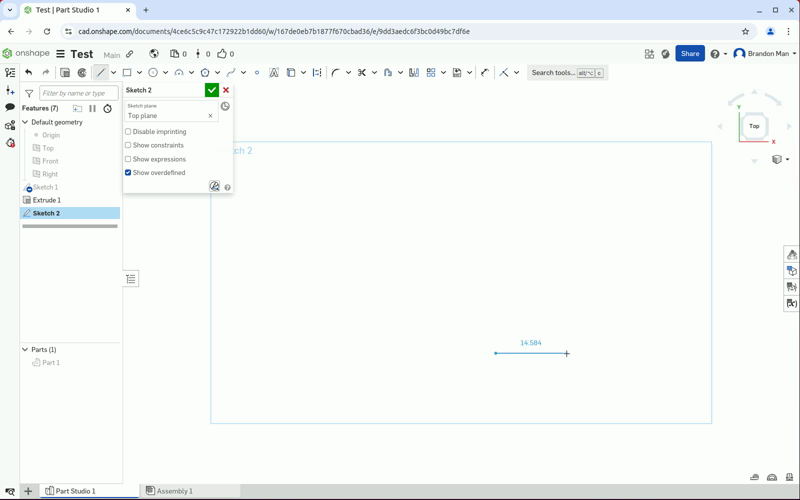
key_up(shift)
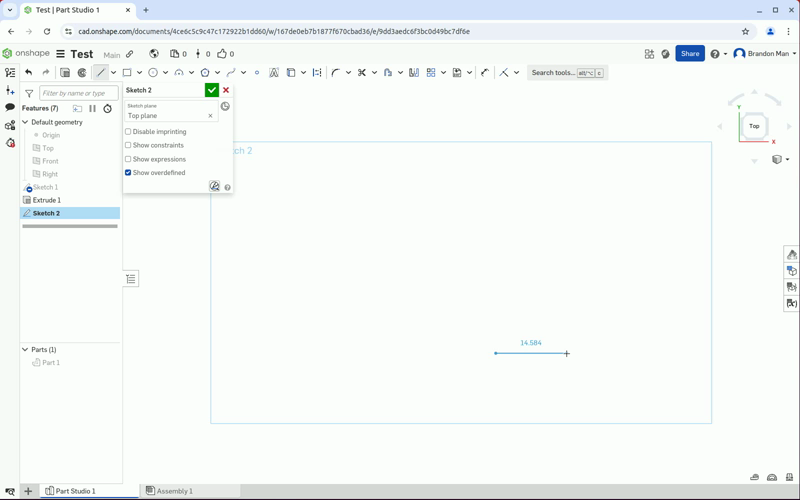
key_down(shift)
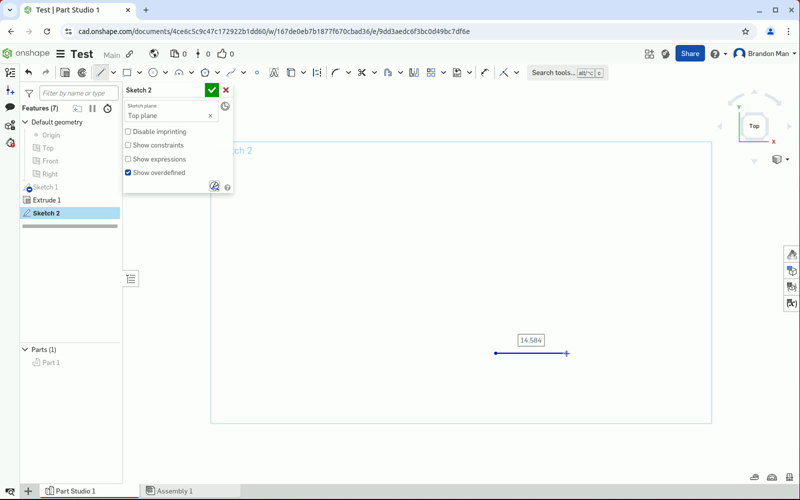
mouse_move(566, 282)
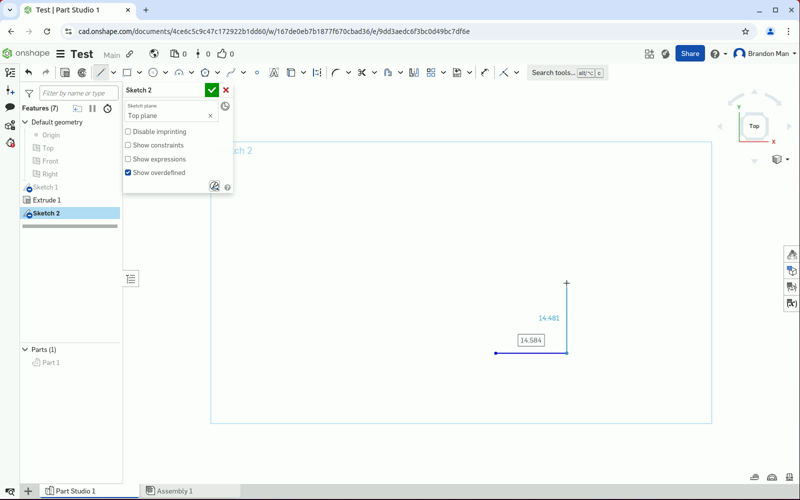
click(566, 282)
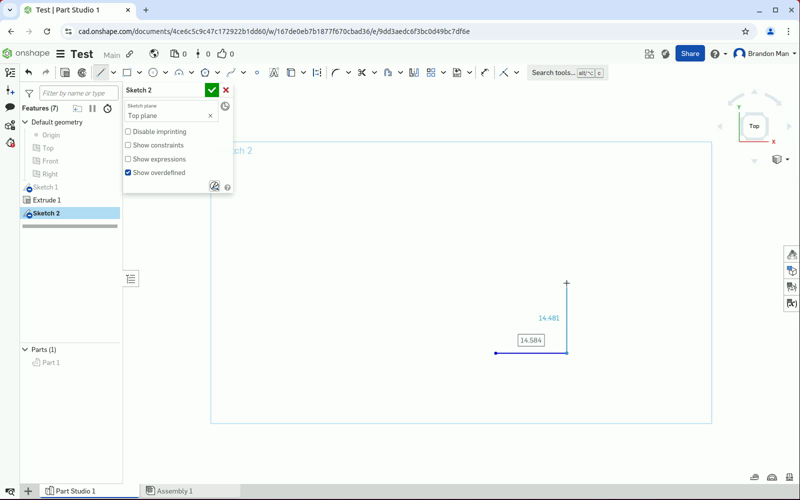
key_up(shift)
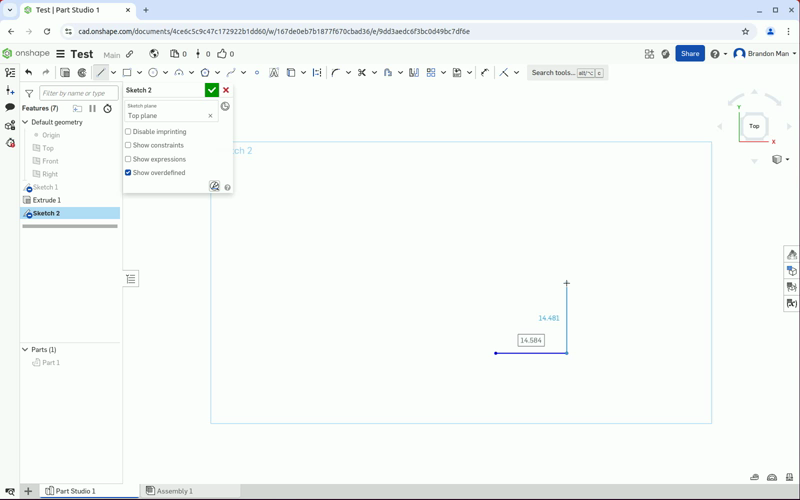
key_down(shift)
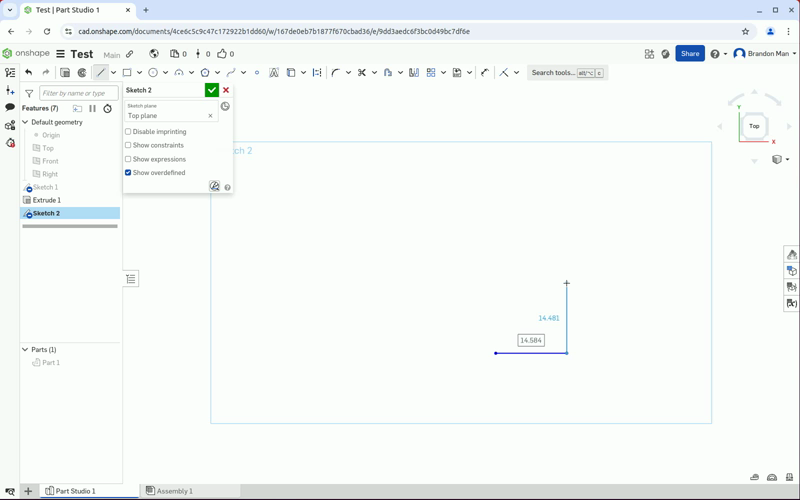
mouse_move(495, 282)
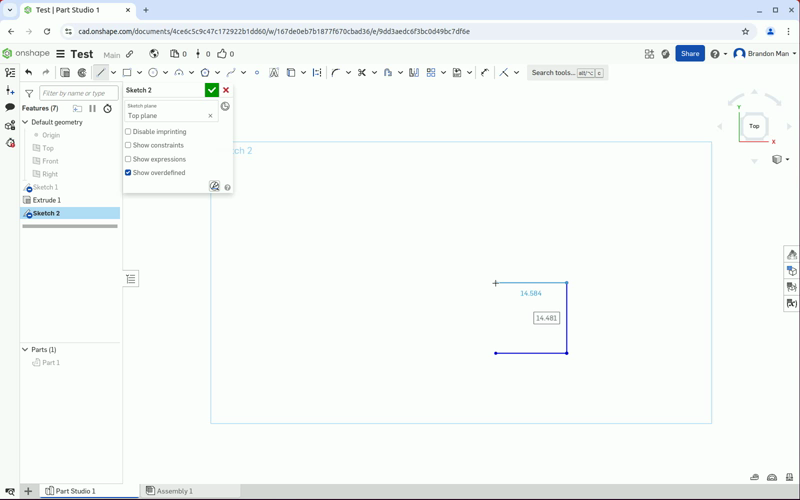
click(495, 282)
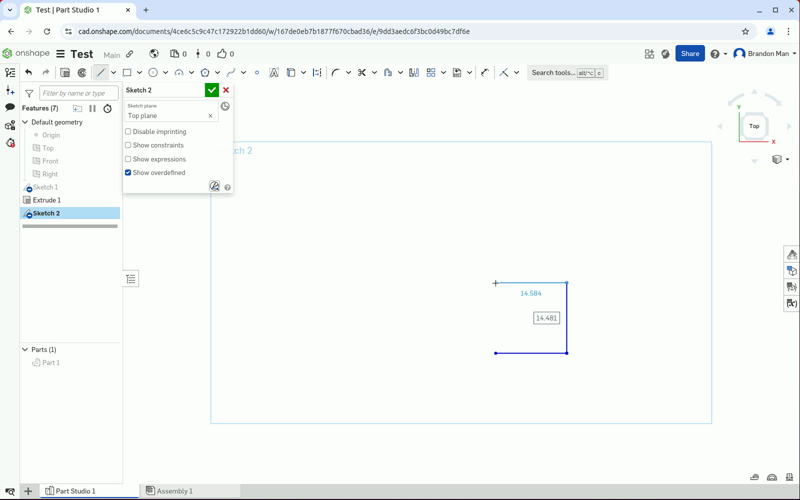
key_up(shift)
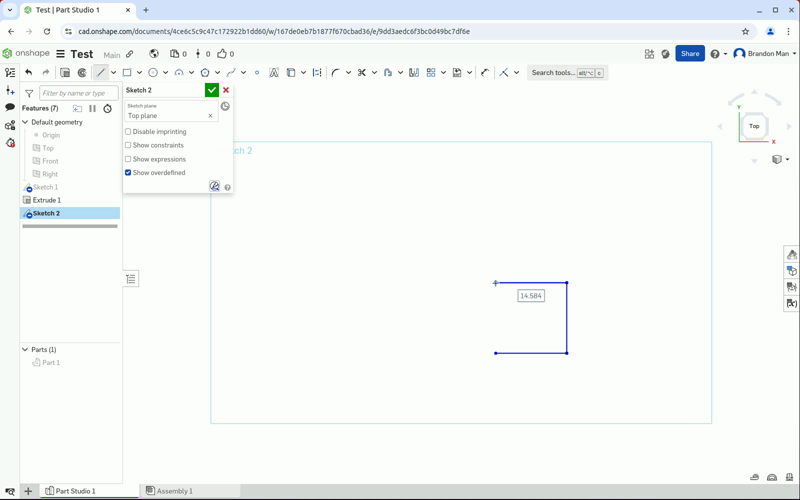
key_down(shift)
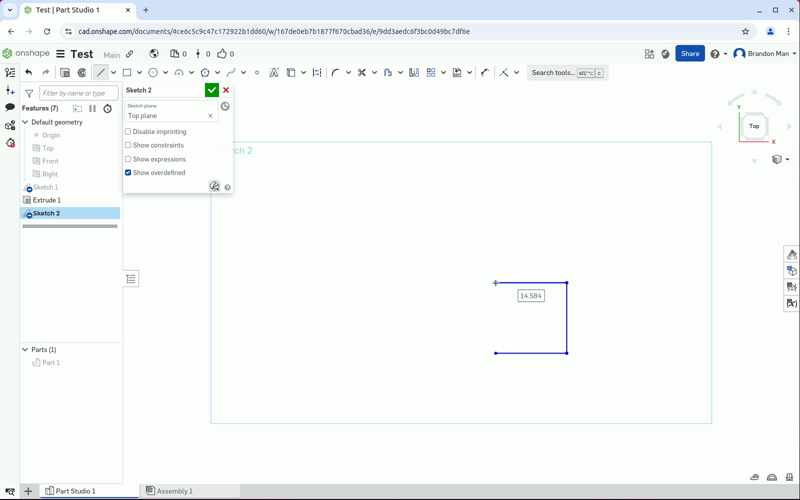
mouse_move(525, 282)
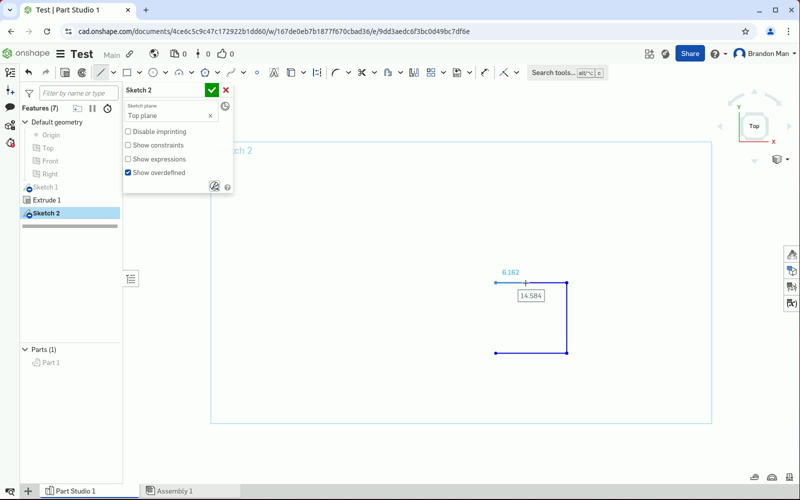
mouse_move(495, 309)
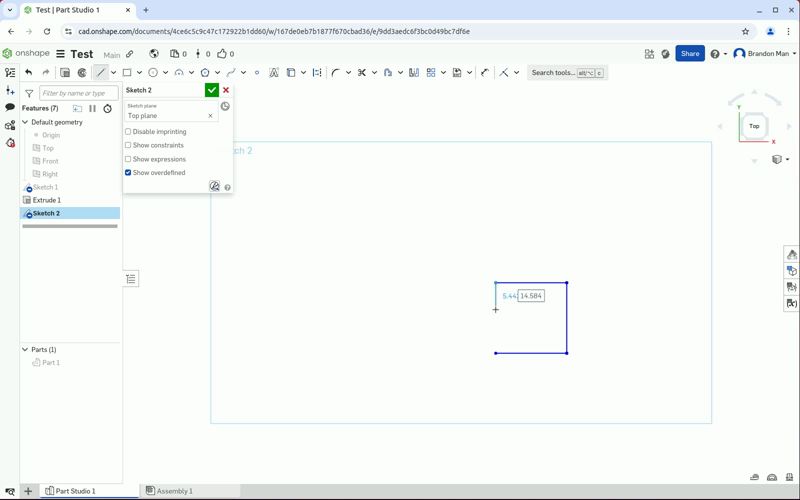
click(495, 309)
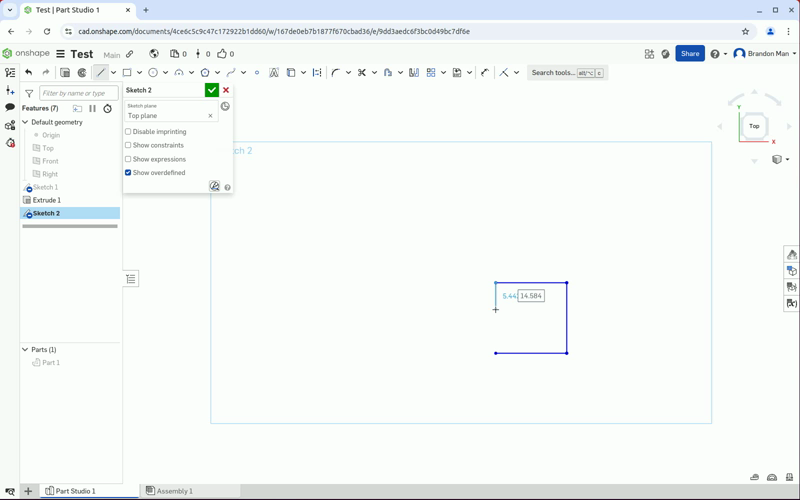
key_up(shift)
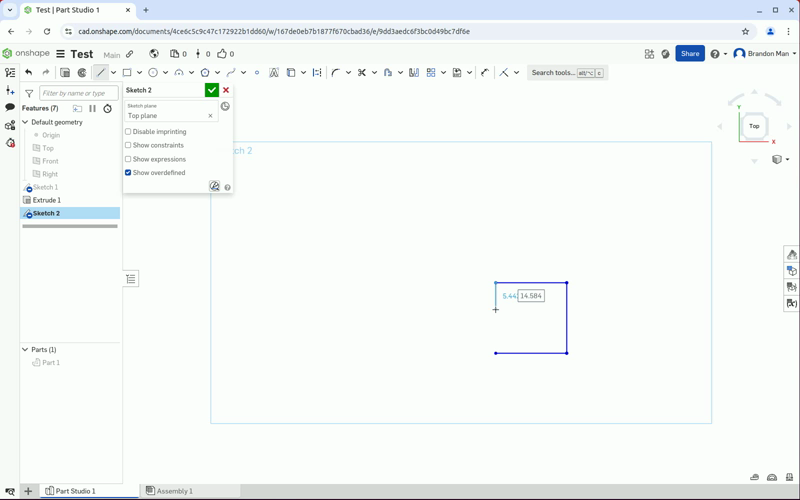
mouse_move(525, 309)
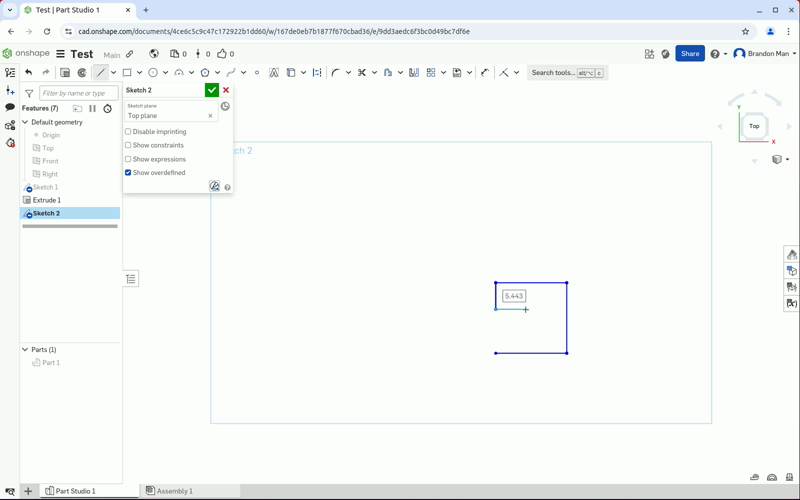
key_down(shift)
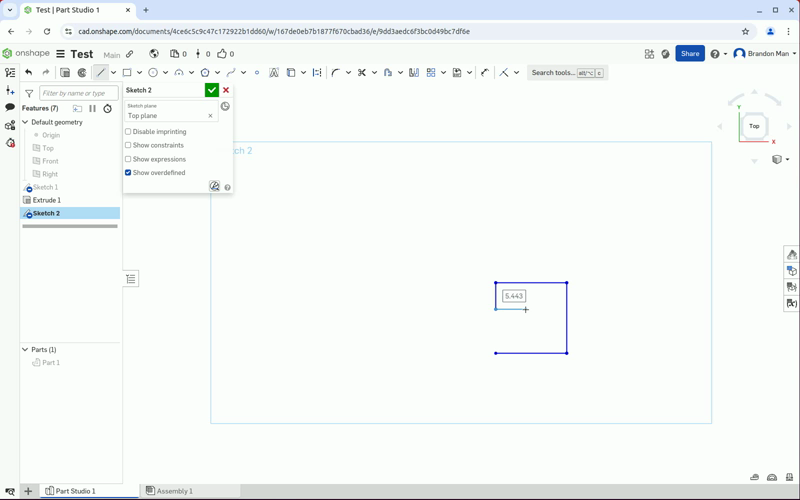
mouse_move(495, 353)
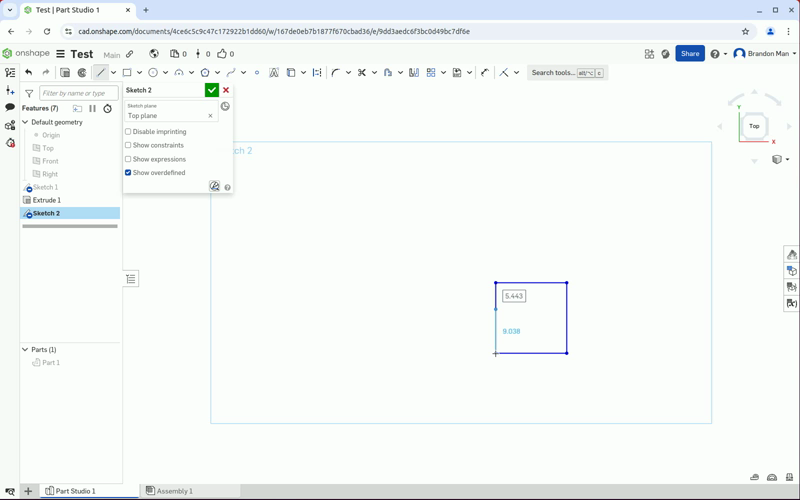
key_up(shift)
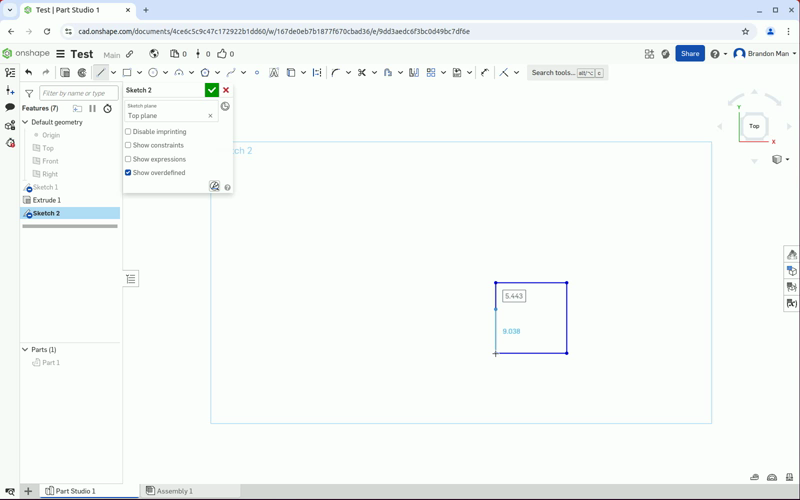
click(495, 353)
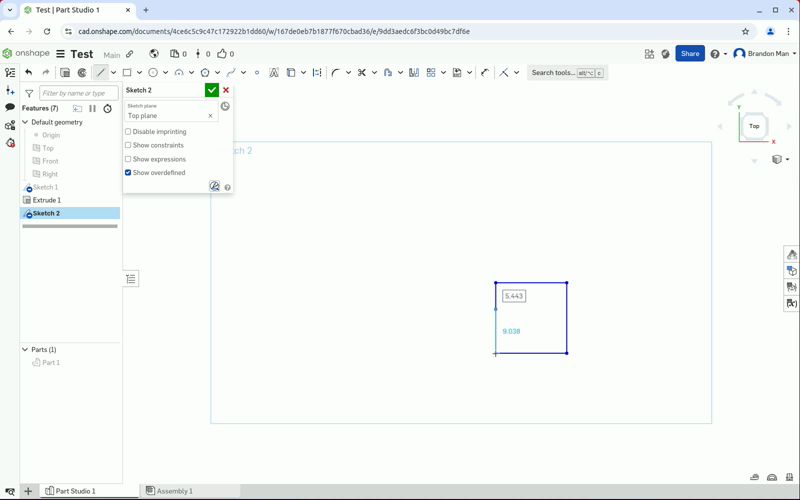
key(esc)
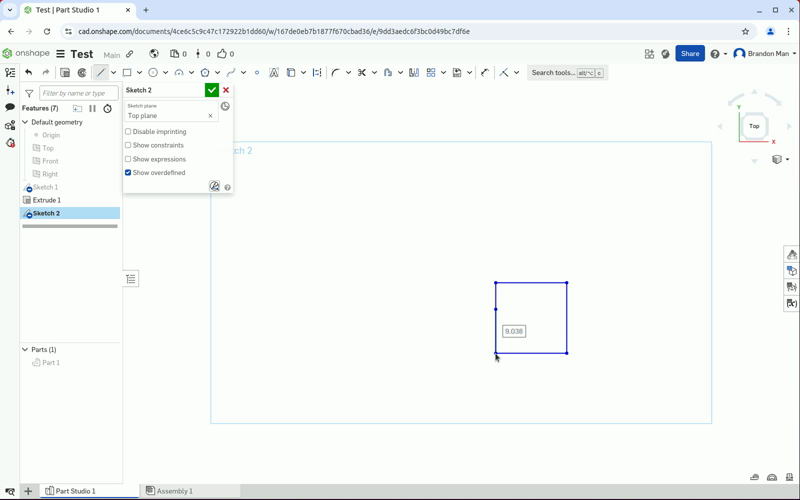
mouse_move(557, 331)
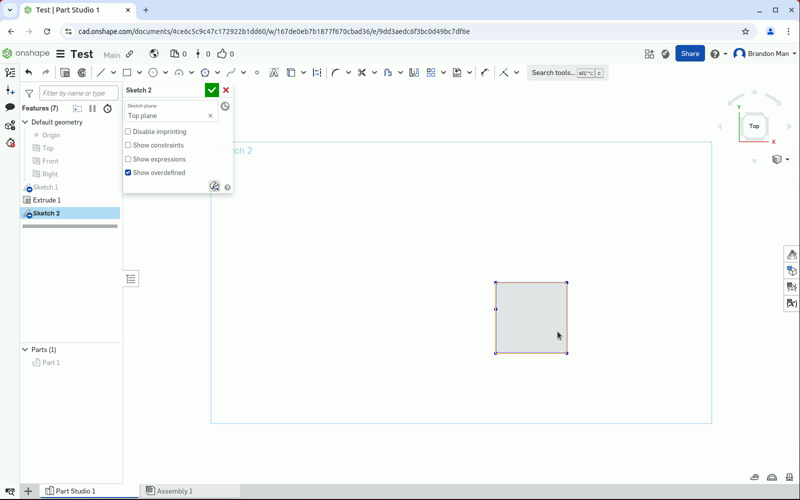
click(557, 331)
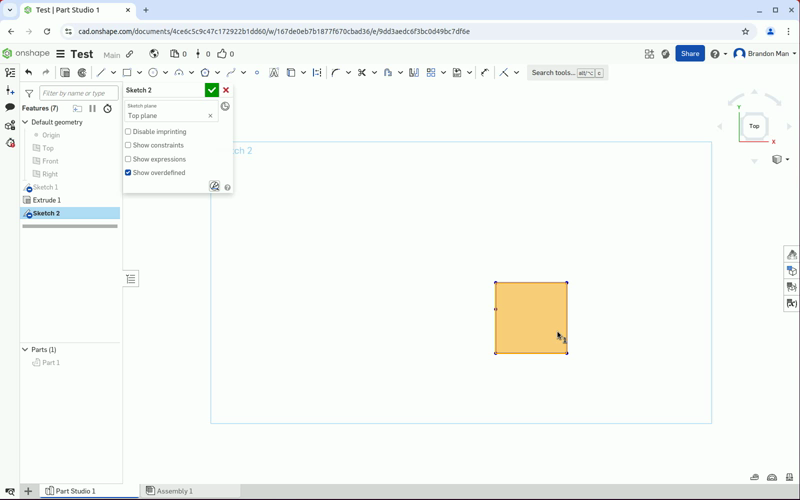
mouse_move(73, 352)
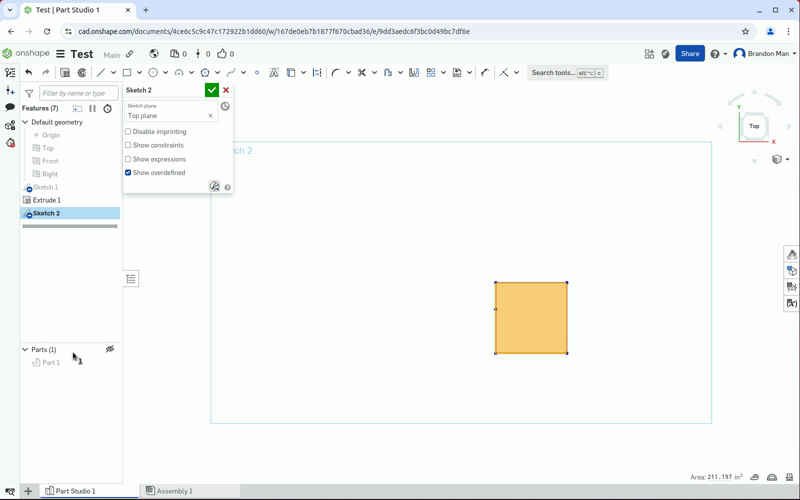
key(shift+y)
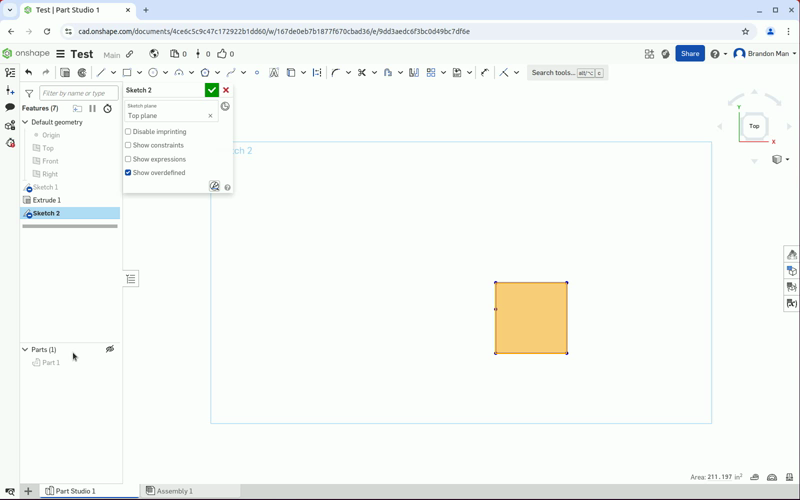
key(shift+e)
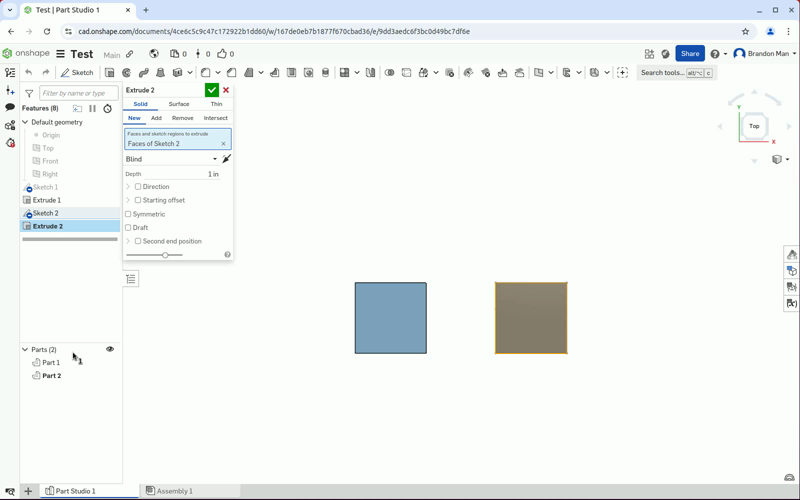
mouse_move(143, 106)
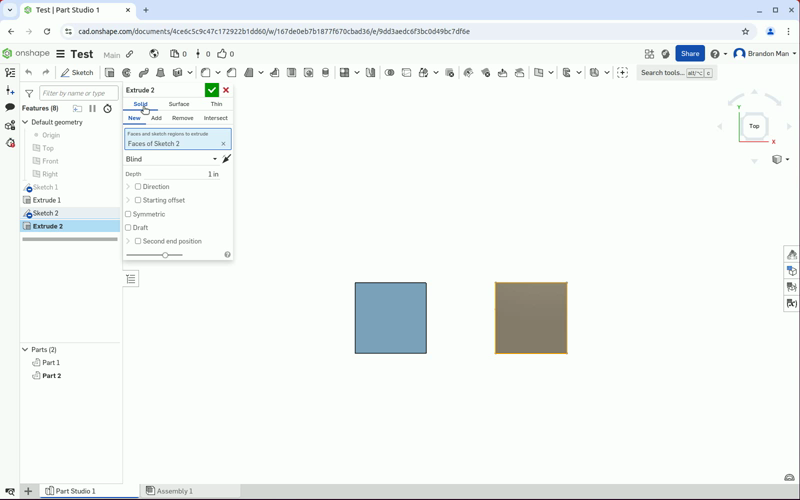
click(143, 106)
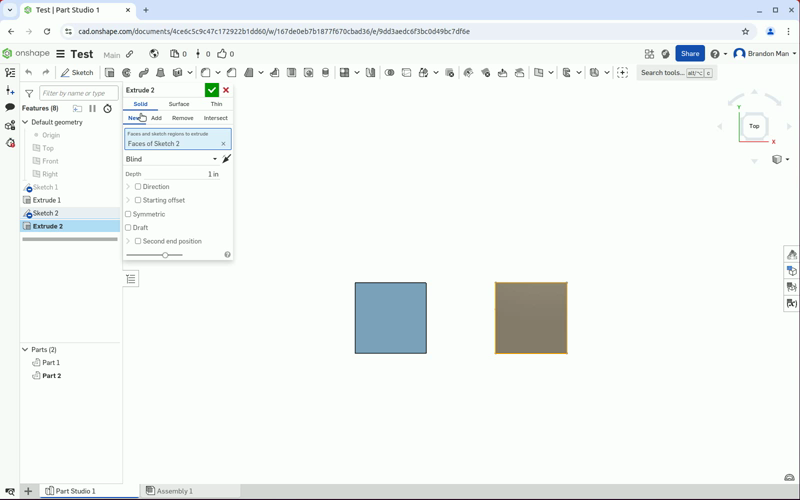
mouse_move(137, 120)
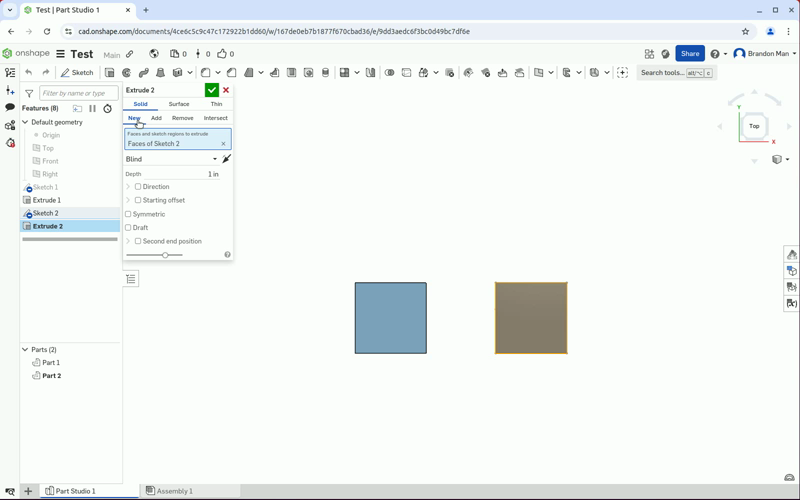
click(137, 120)
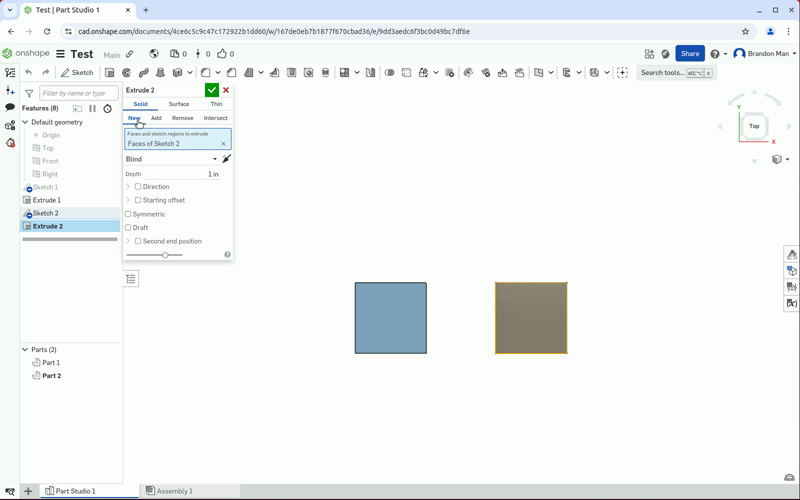
key(tab, 4)
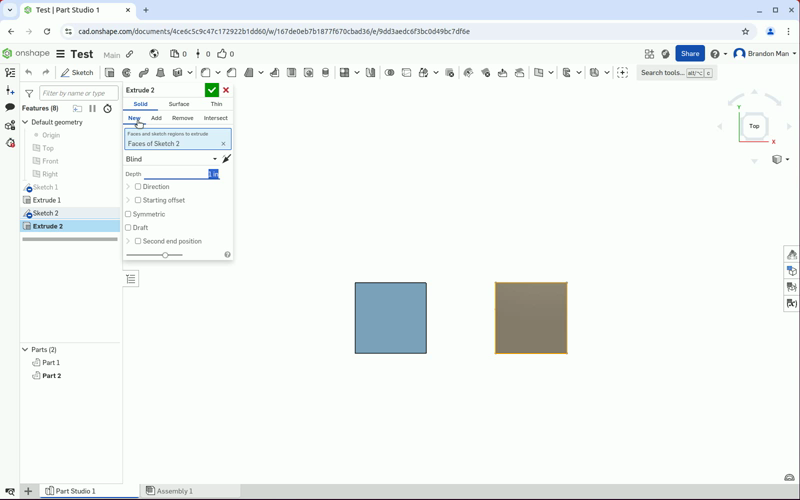
text(14.443)
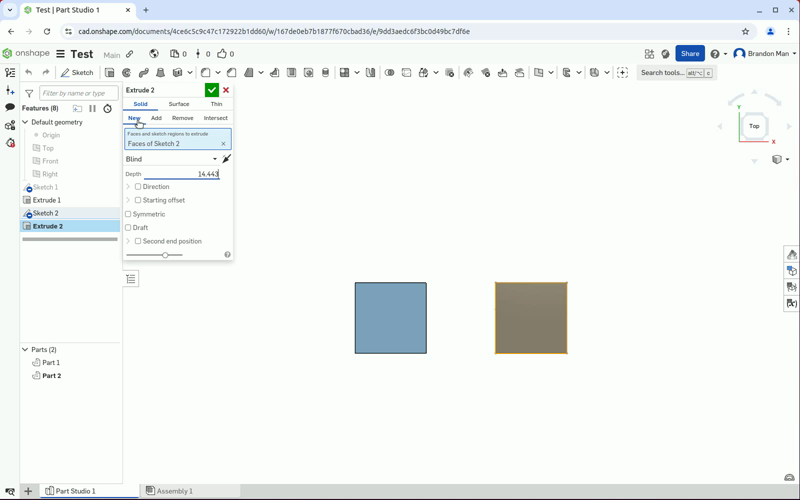
key(enter)
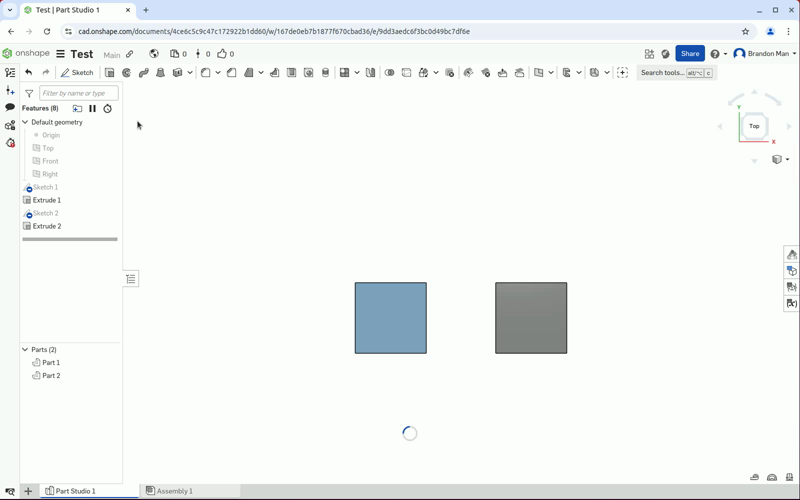
key(shift+h)
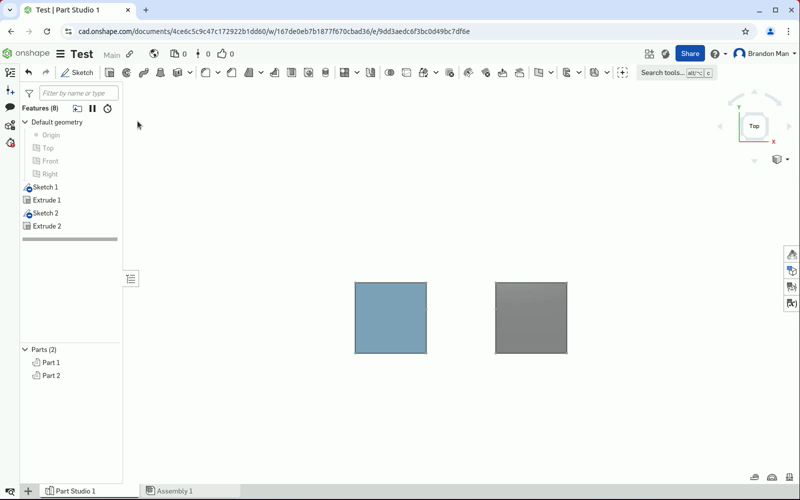
key(shift+h)
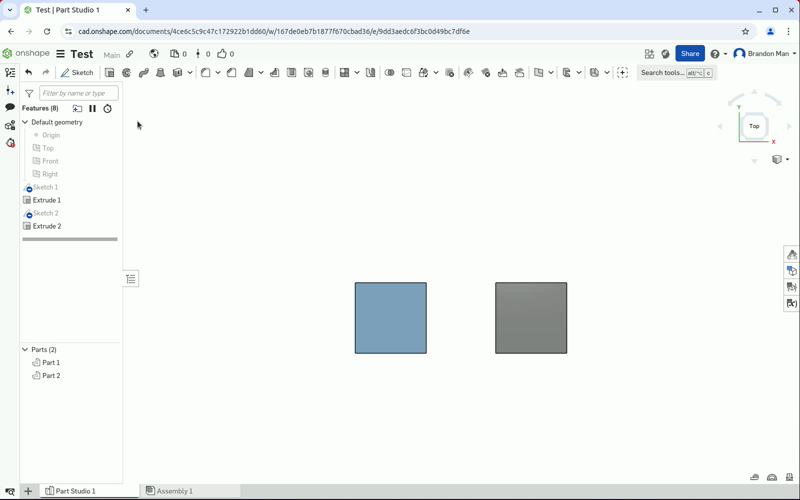
mouse_move(73, 189)
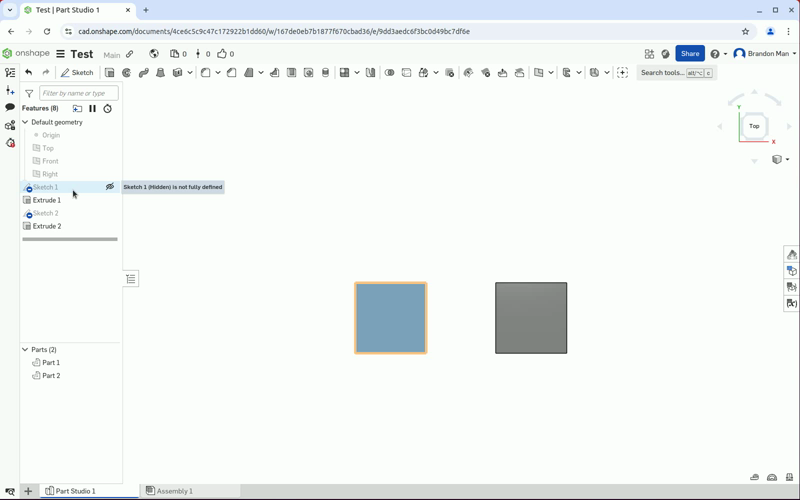
click(73, 189)
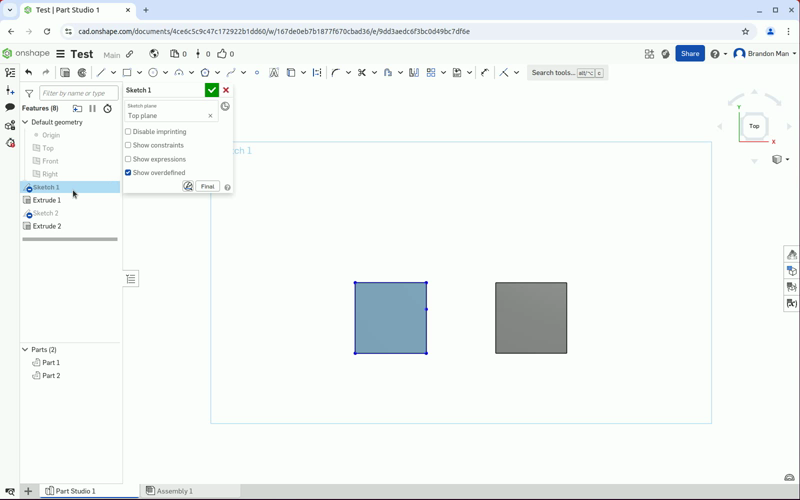
mouse_move(229, 92)
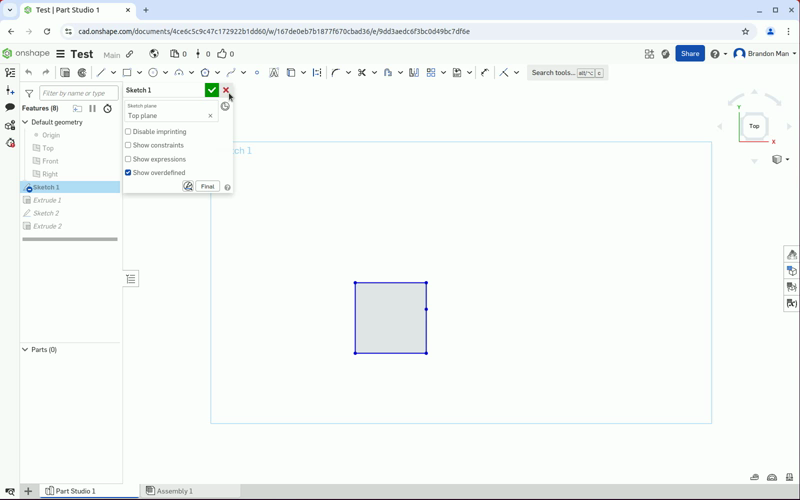
click(229, 92)
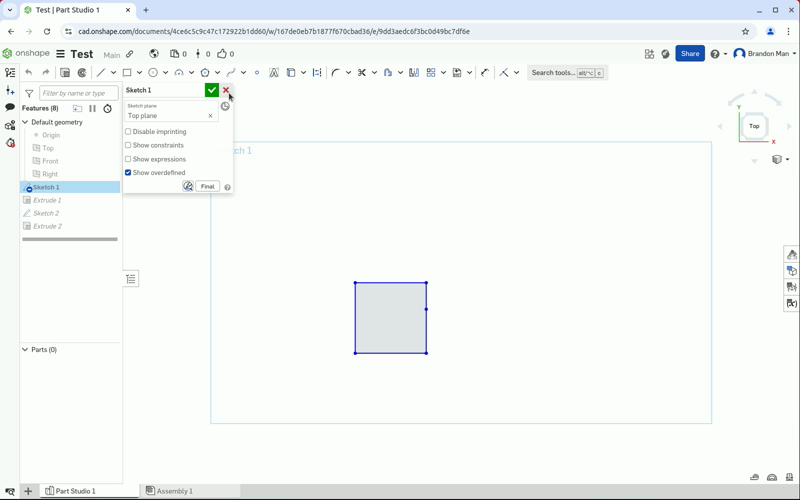
key(shift+s)
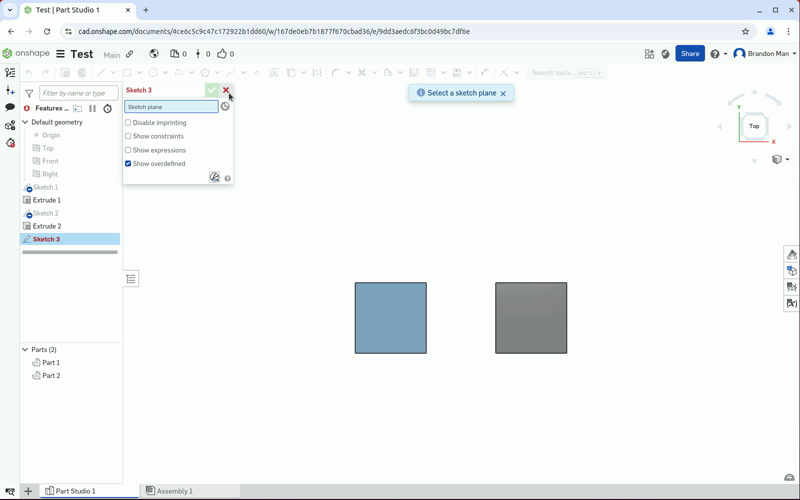
mouse_move(73, 150)
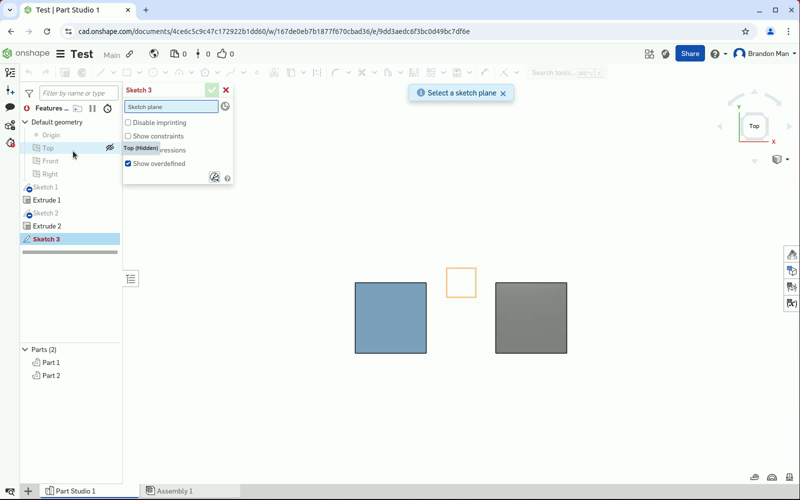
click(73, 150)
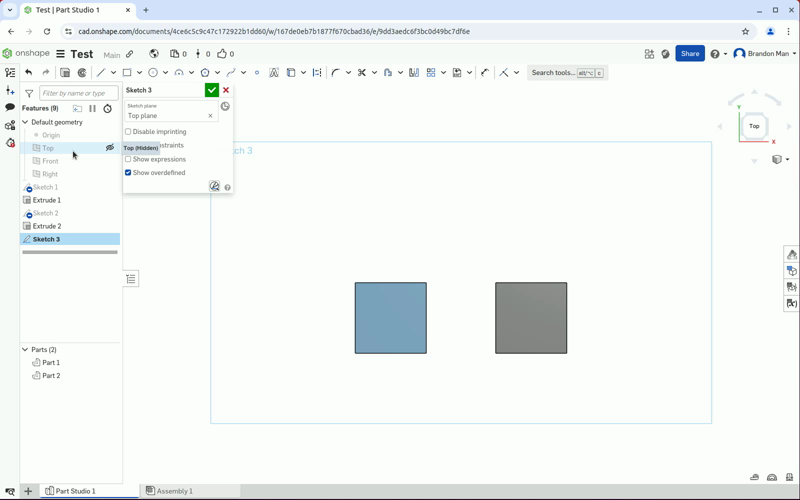
mouse_move(73, 352)
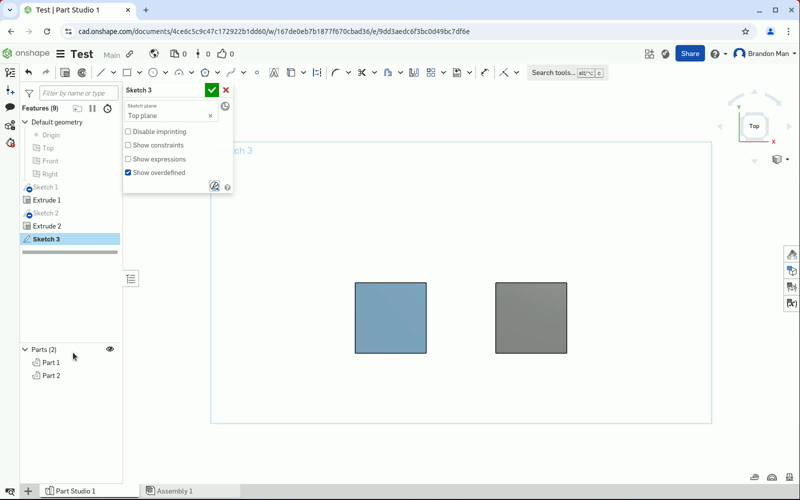
key(y)
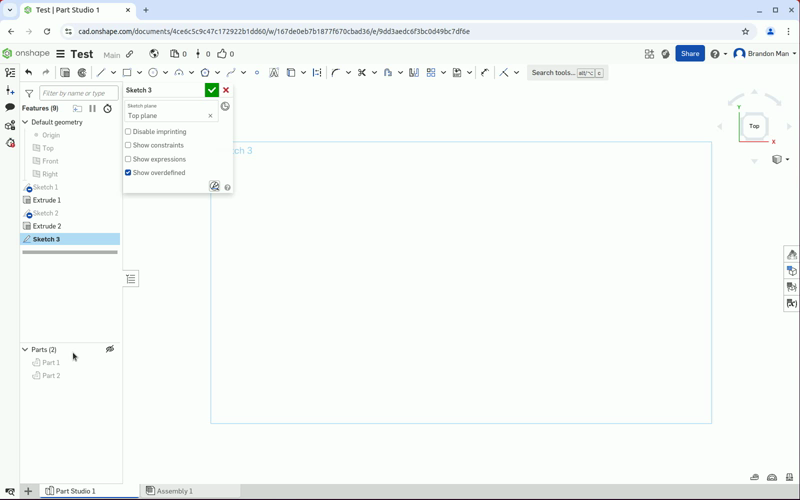
key(l)
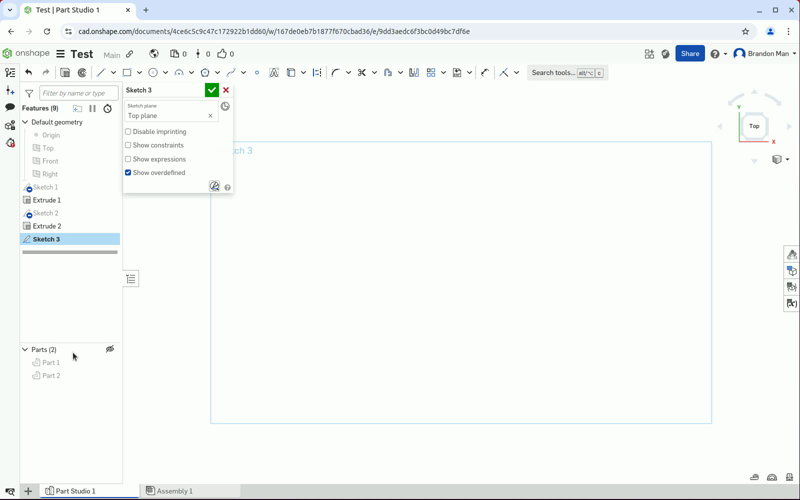
key_down(shift)
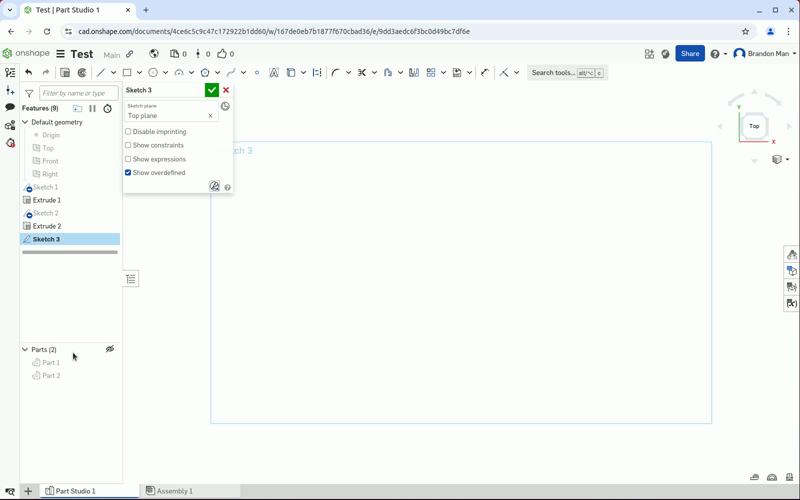
mouse_move(425, 308)
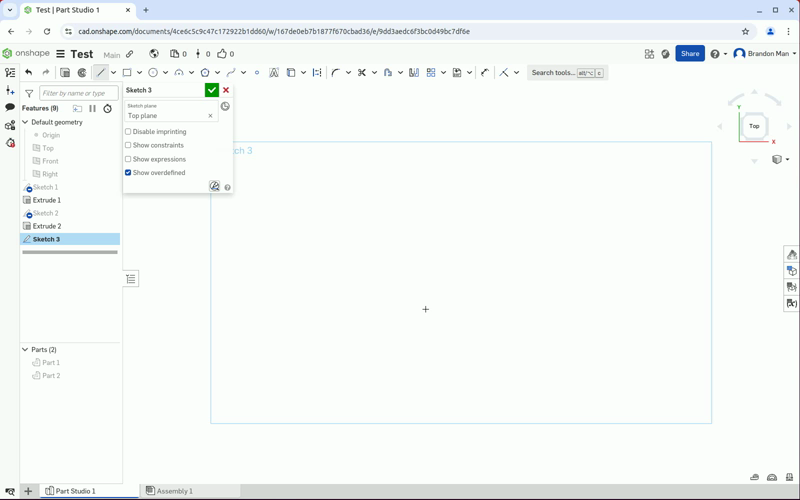
click(425, 308)
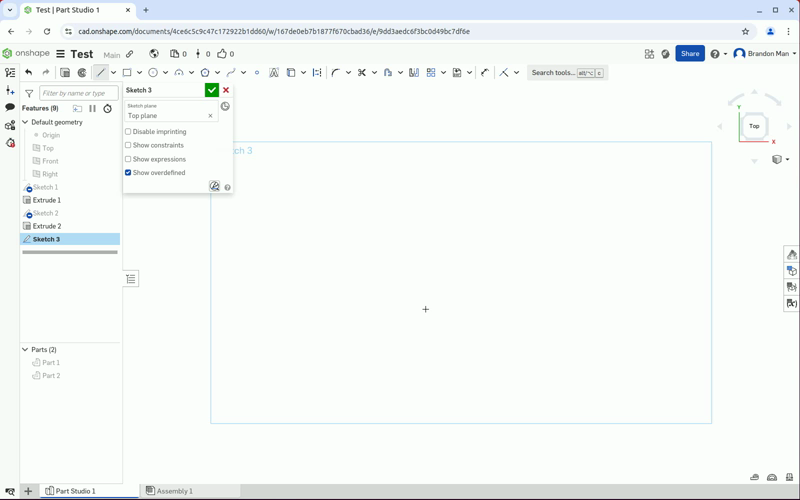
key_up(shift)
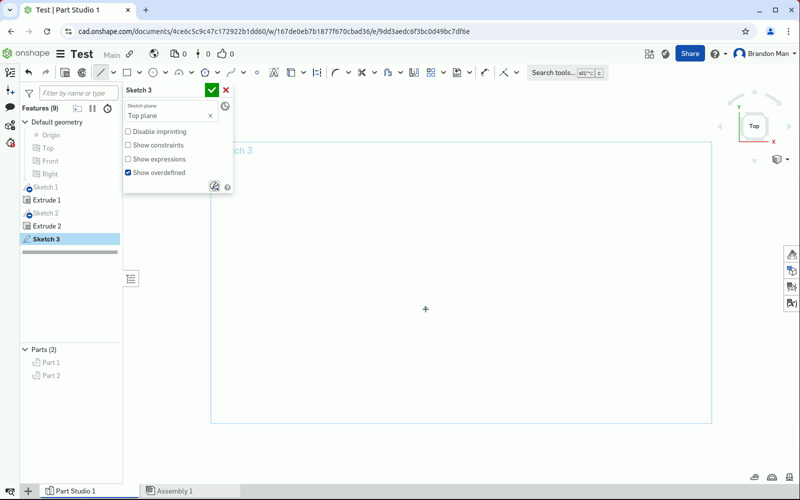
key_down(shift)
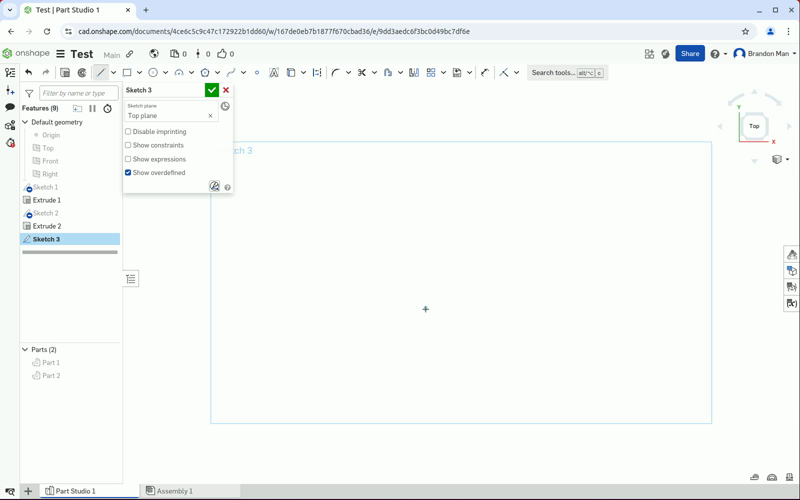
mouse_move(496, 308)
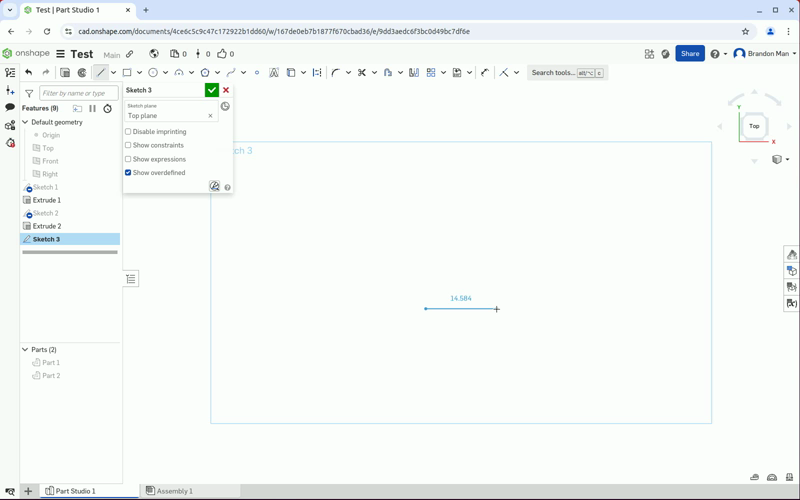
click(496, 308)
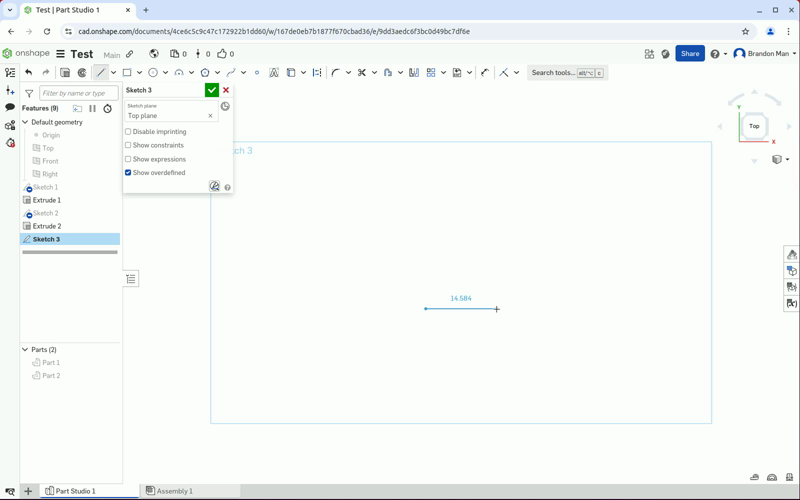
key_up(shift)
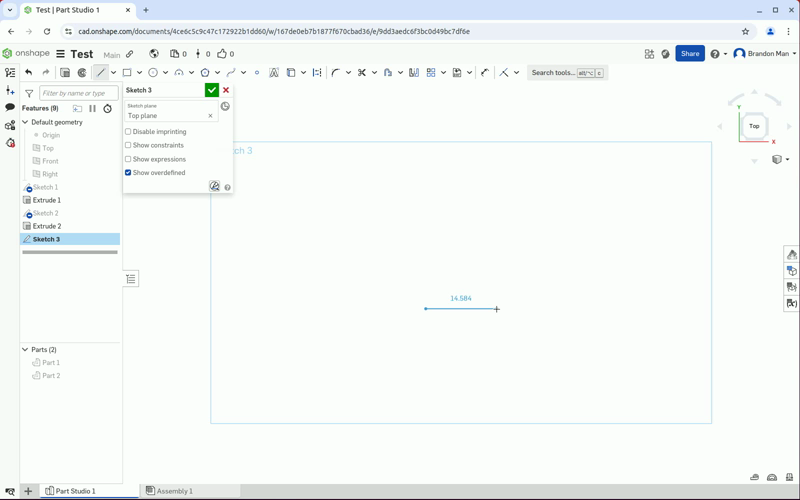
key_down(shift)
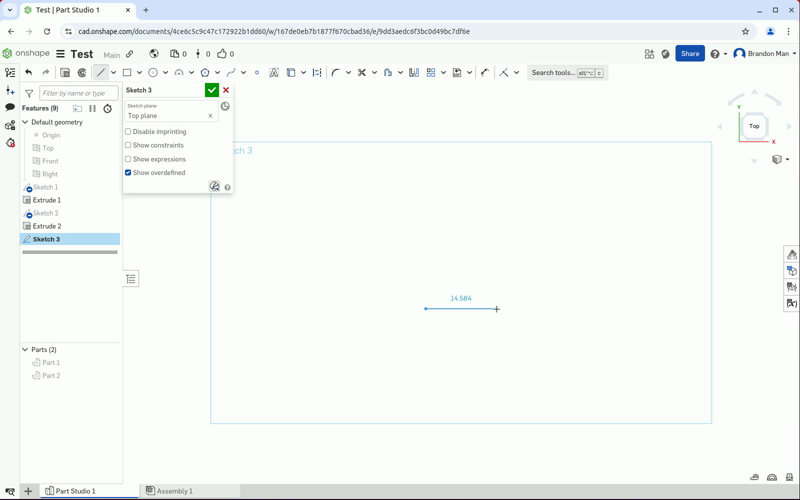
mouse_move(526, 308)
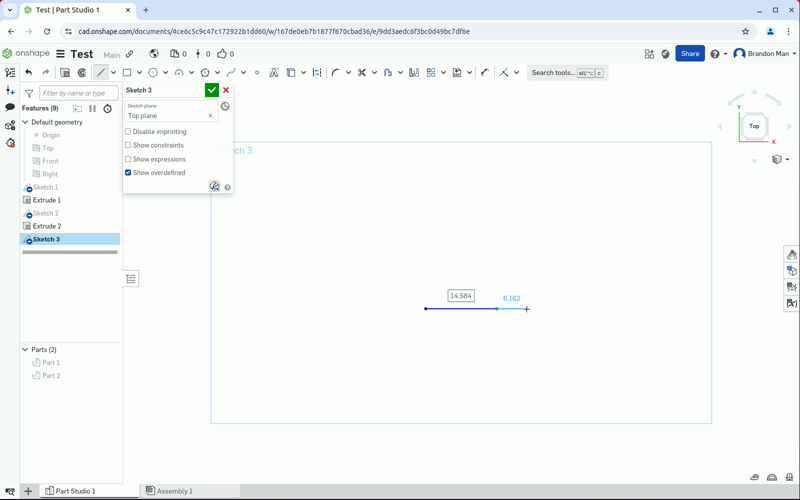
mouse_move(496, 282)
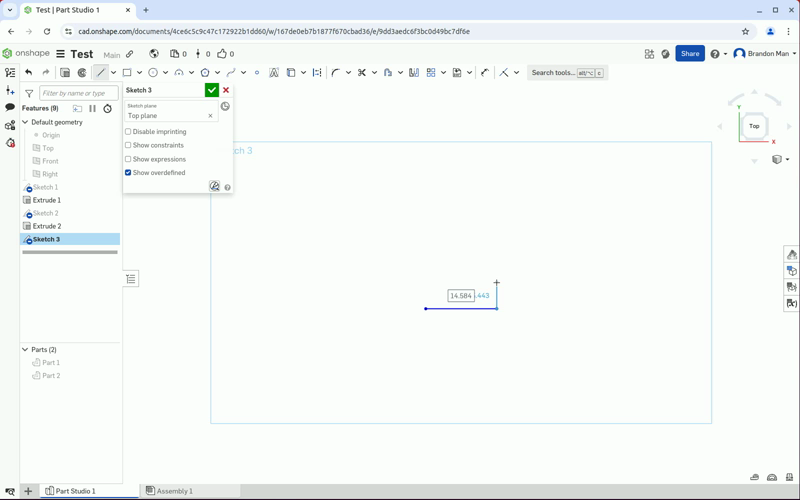
click(496, 282)
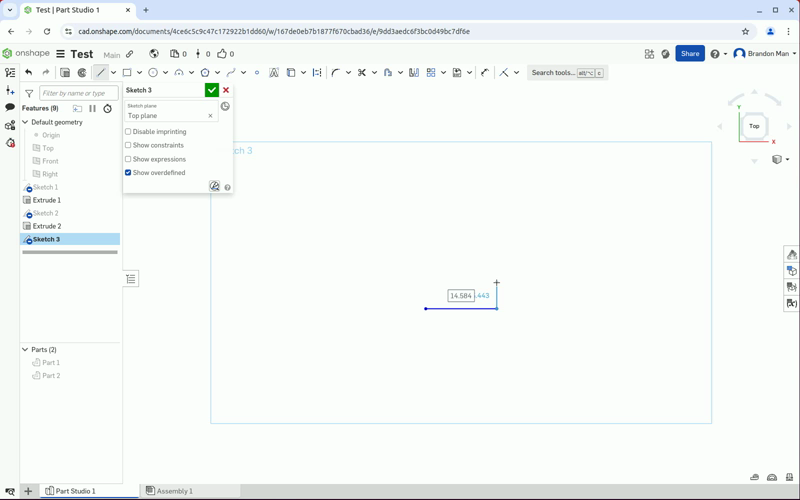
key_up(shift)
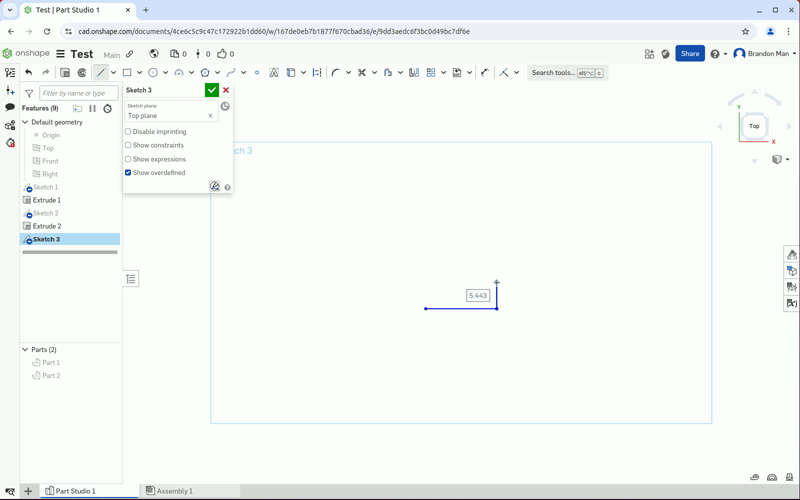
key_down(shift)
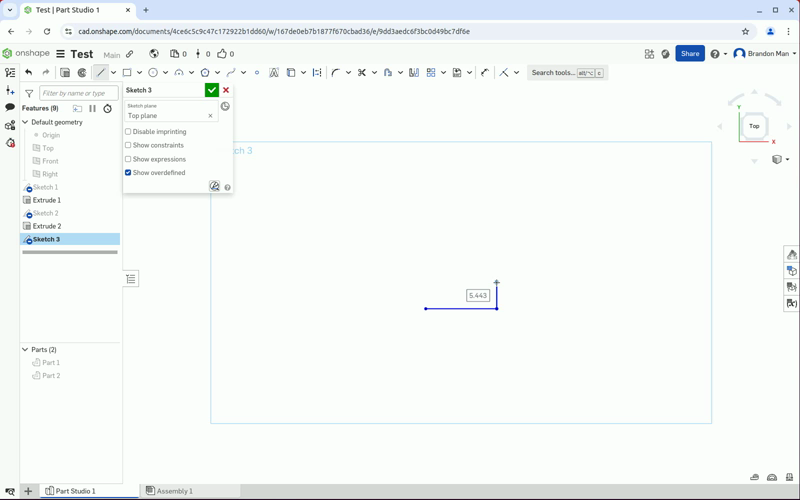
mouse_move(425, 282)
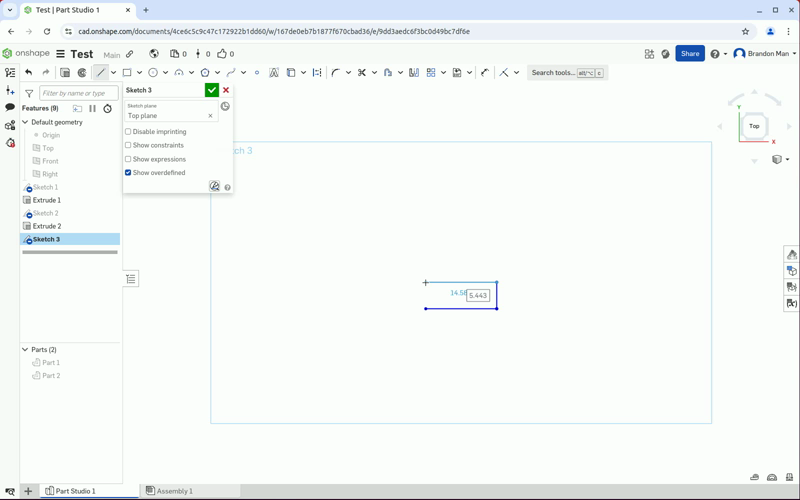
click(425, 282)
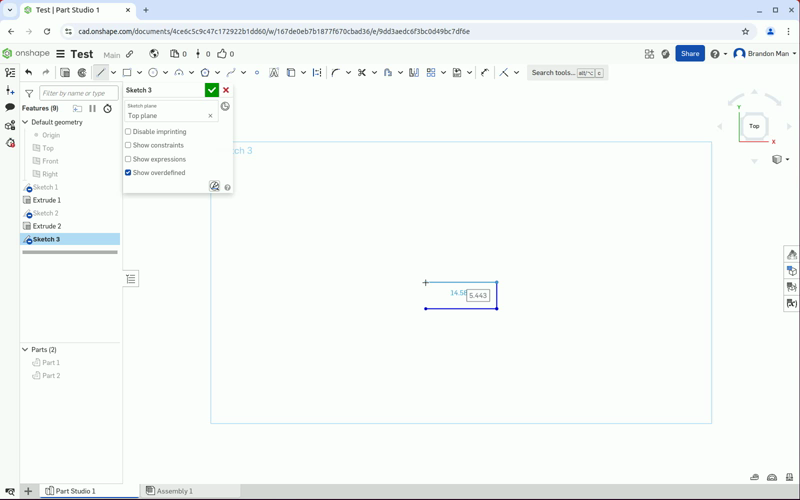
key_up(shift)
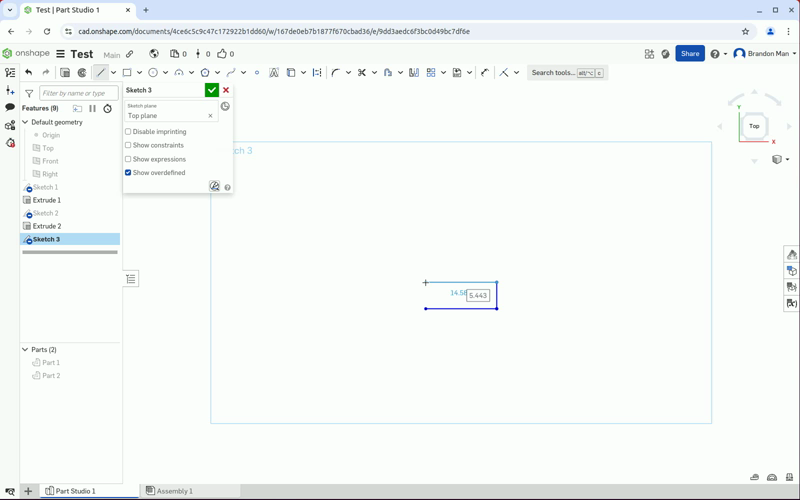
mouse_move(455, 282)
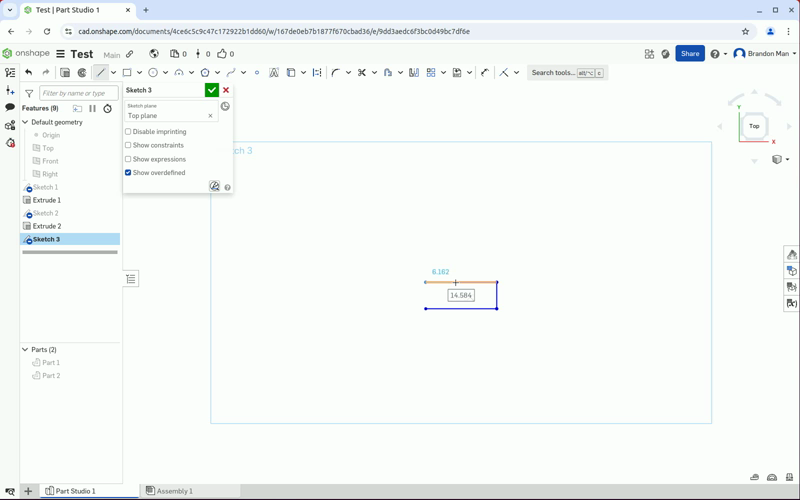
key_down(shift)
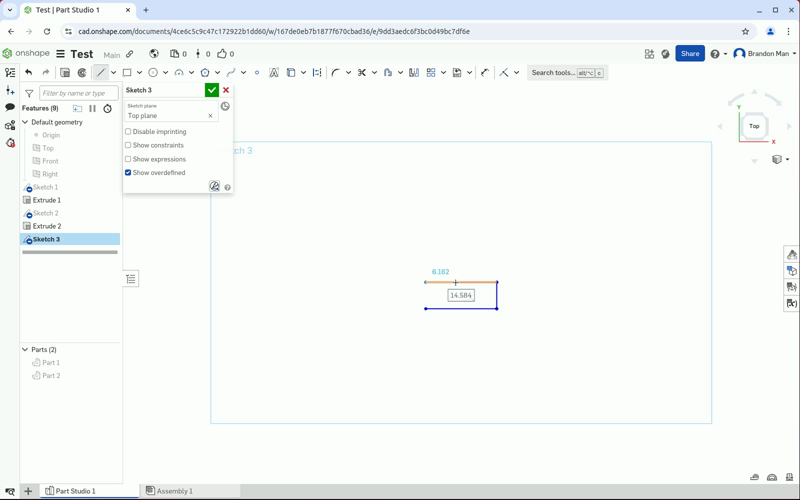
mouse_move(425, 308)
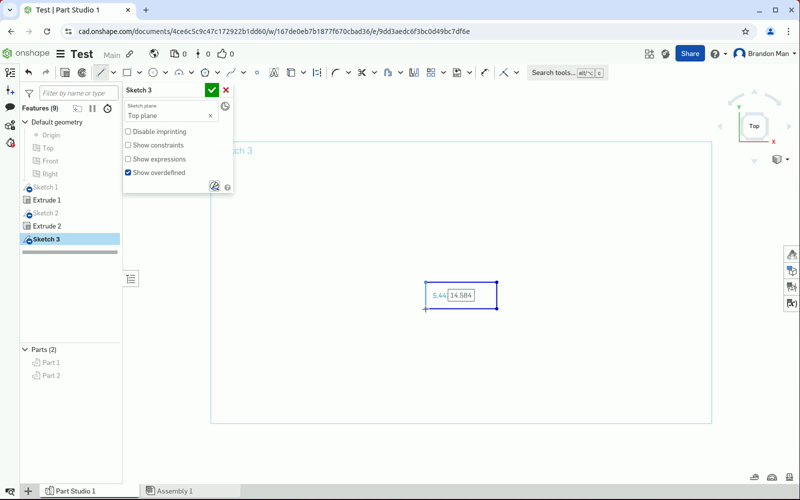
key_up(shift)
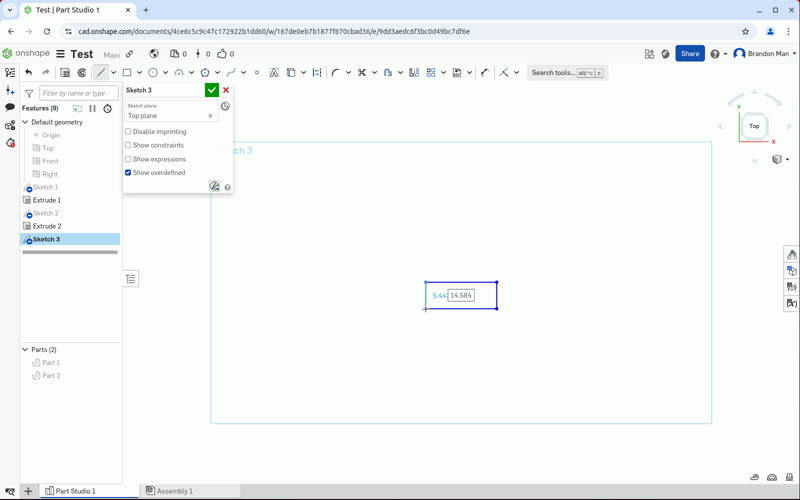
click(425, 308)
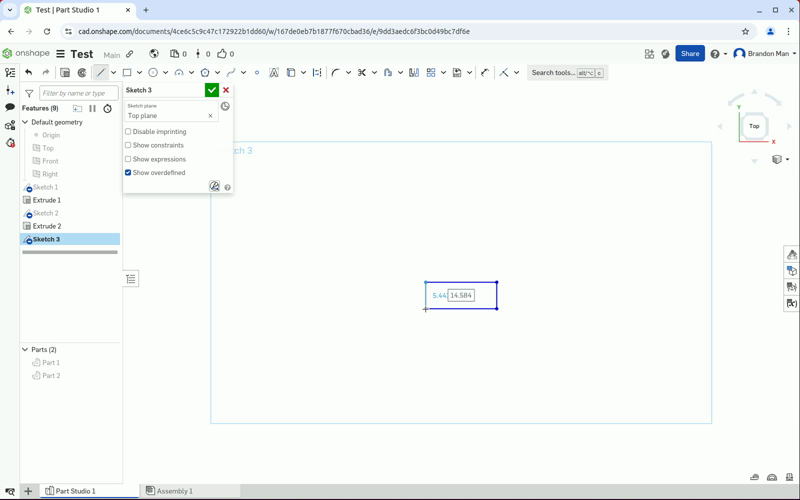
key(esc)
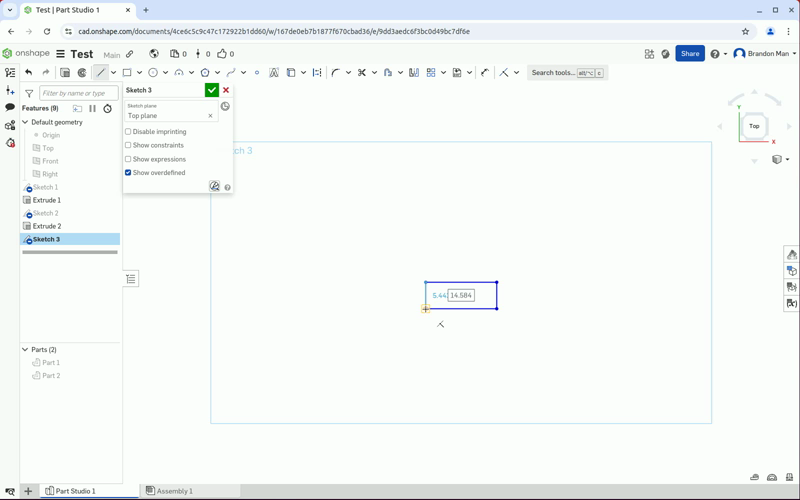
mouse_move(453, 283)
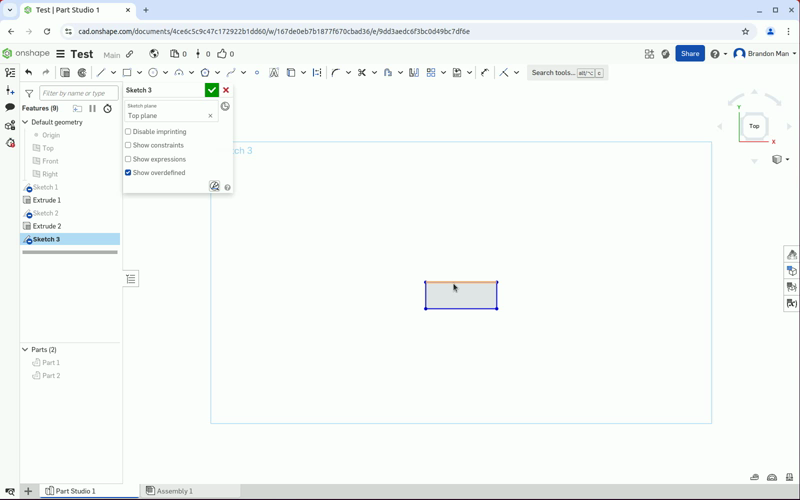
click(453, 283)
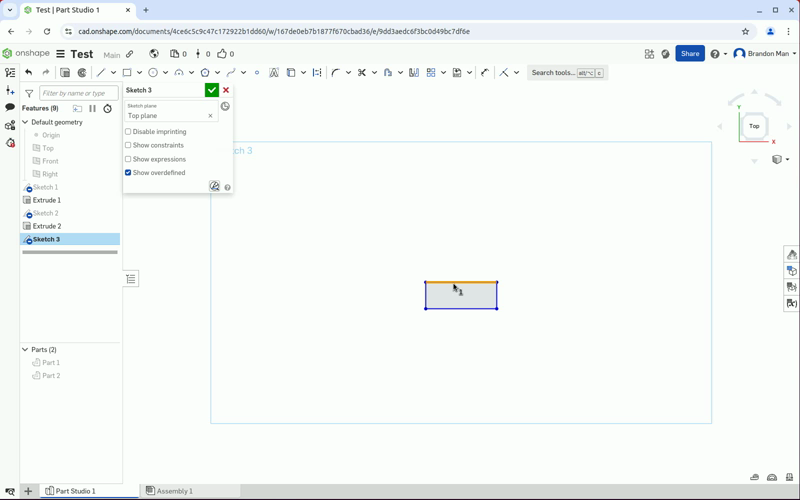
mouse_move(73, 352)
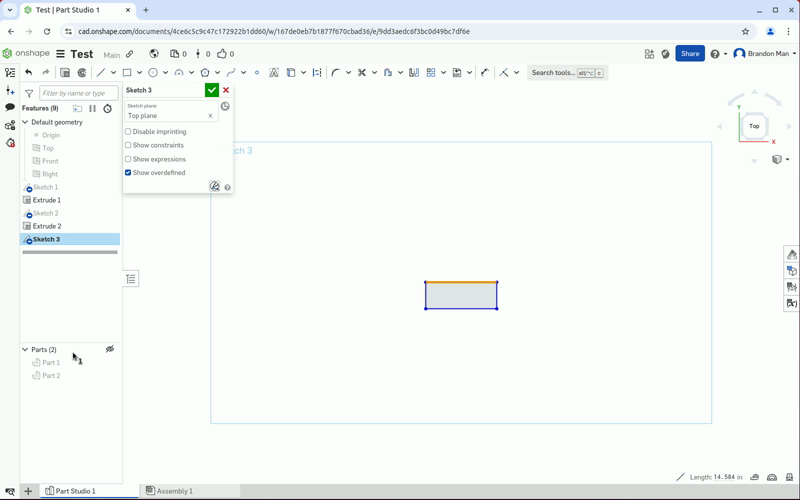
key(shift+y)
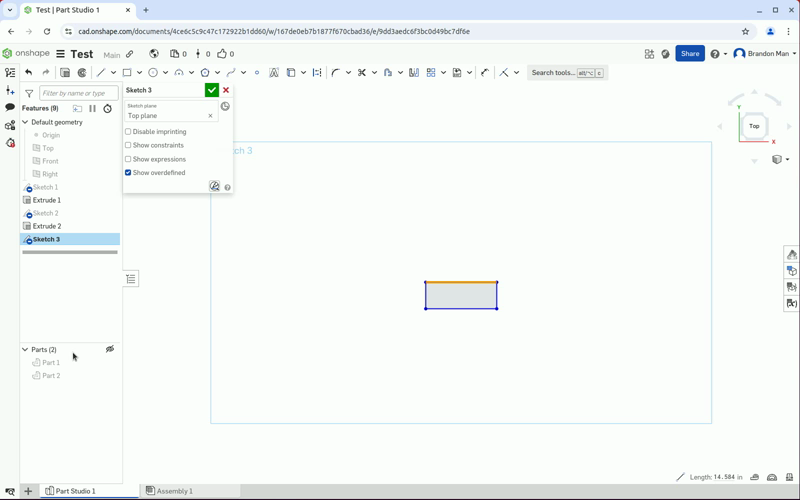
key(shift+e)
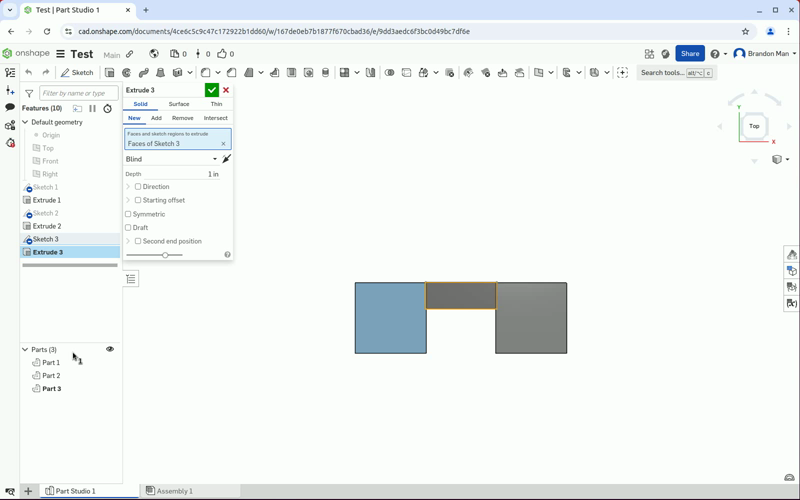
mouse_move(143, 106)
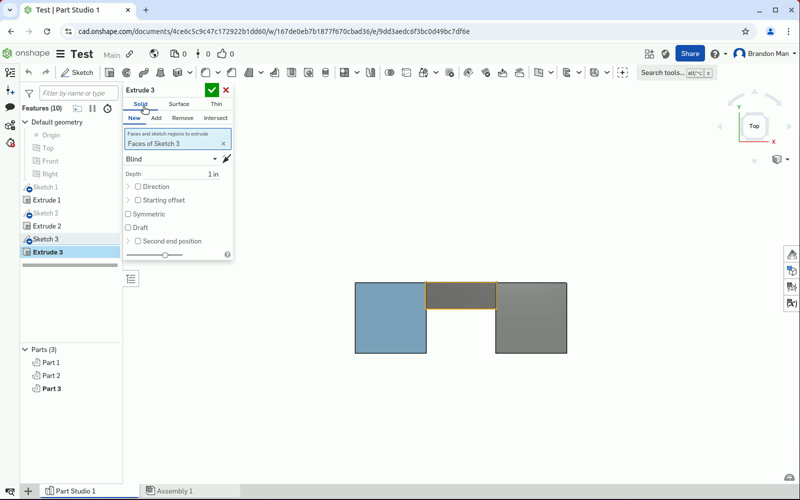
click(143, 106)
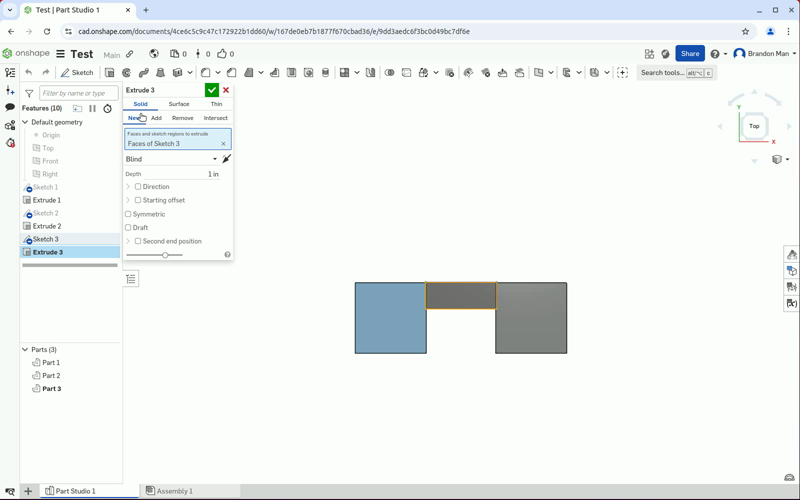
mouse_move(137, 120)
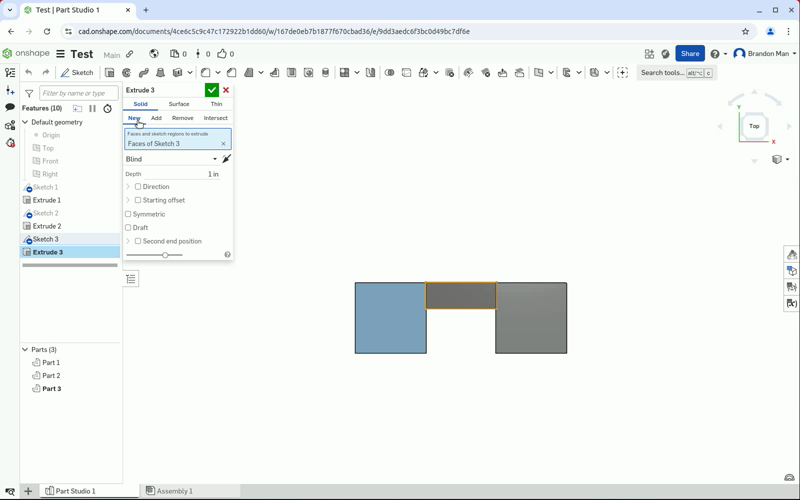
click(137, 120)
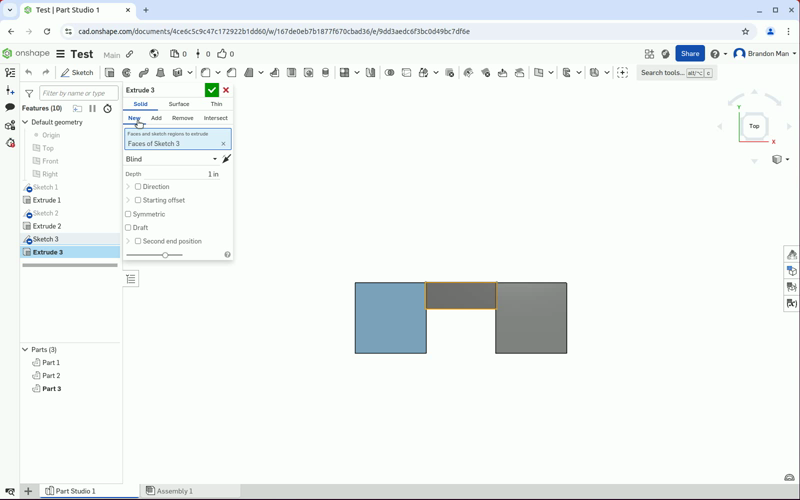
key(tab, 4)
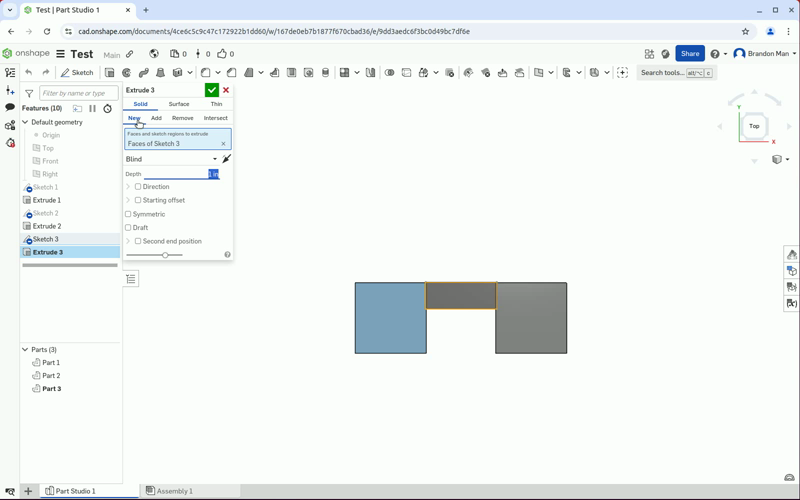
text(14.443)
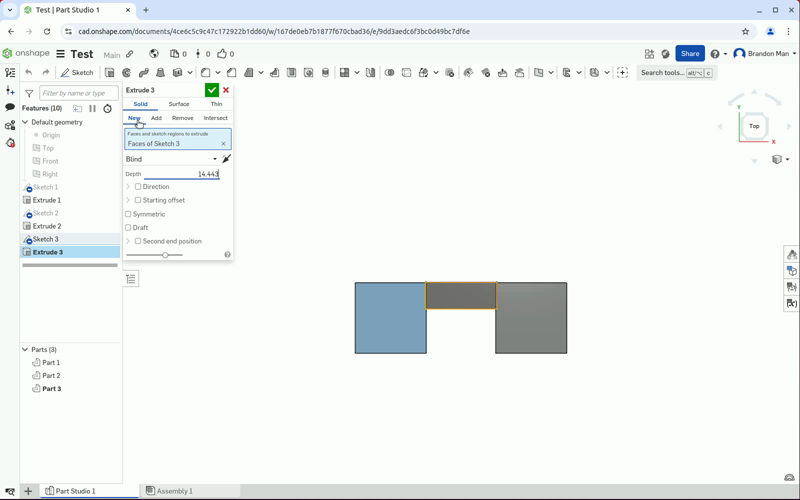
key(enter)
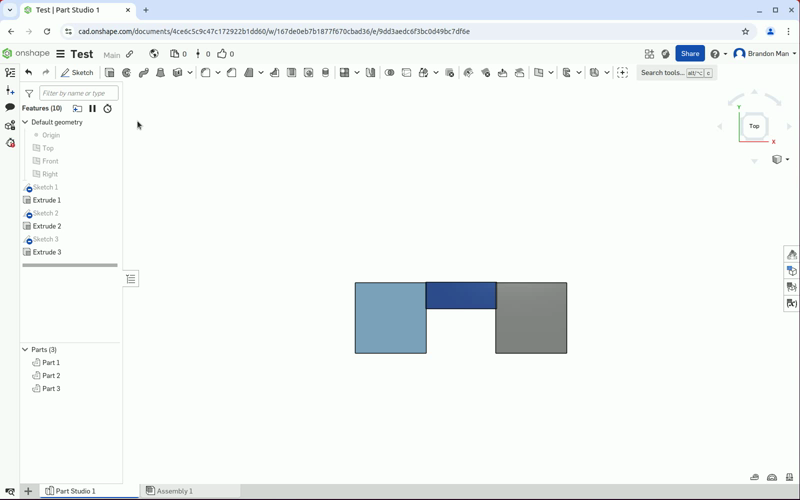
key(shift+h)
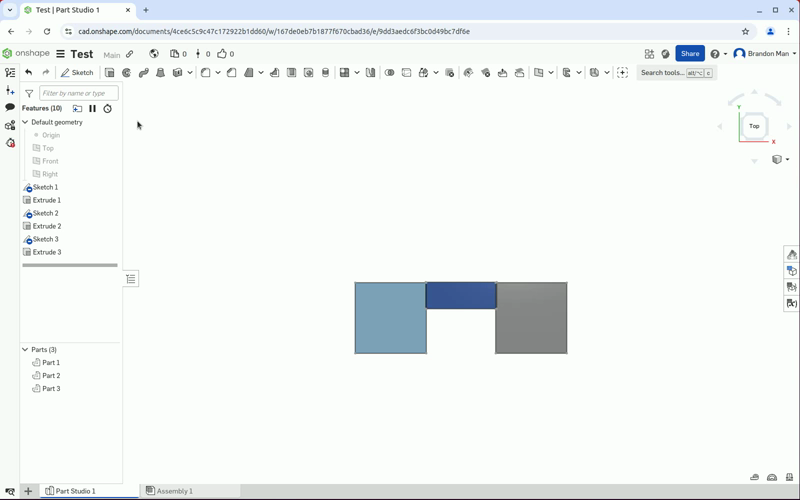
key(shift+h)
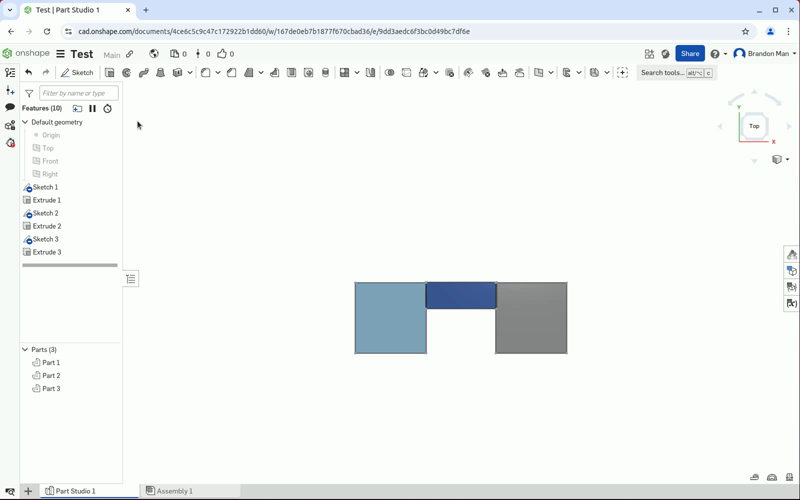
key(shift+7)
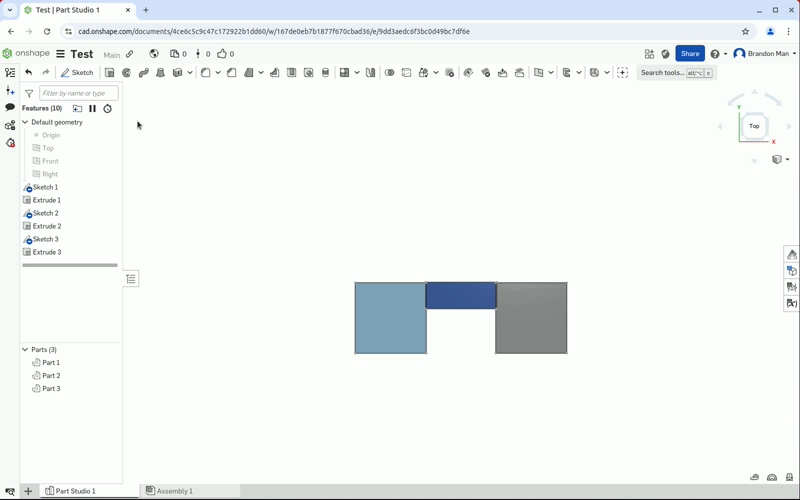
key(up, 3)
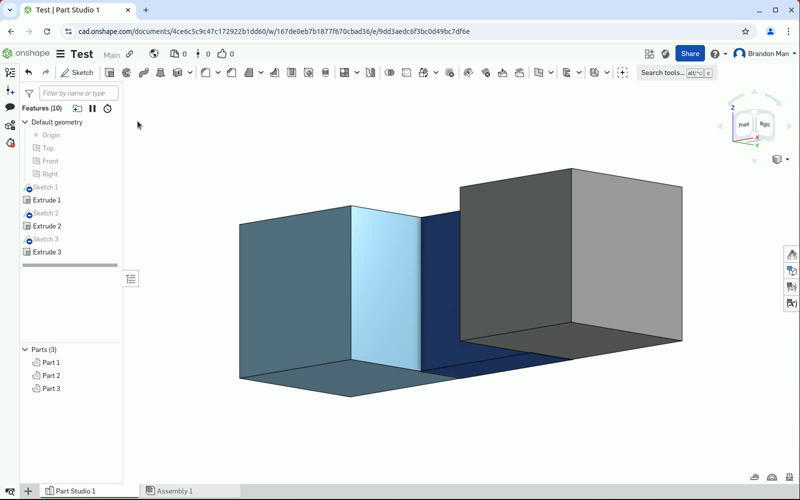
key(left, 3)
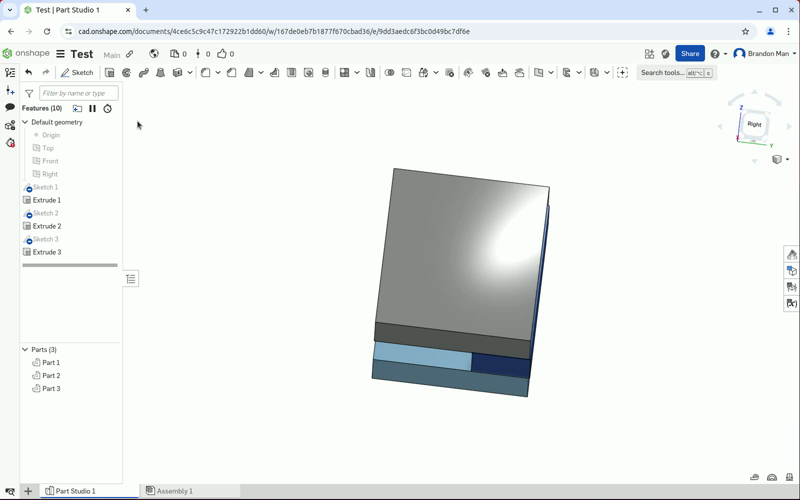
key(right, 3)
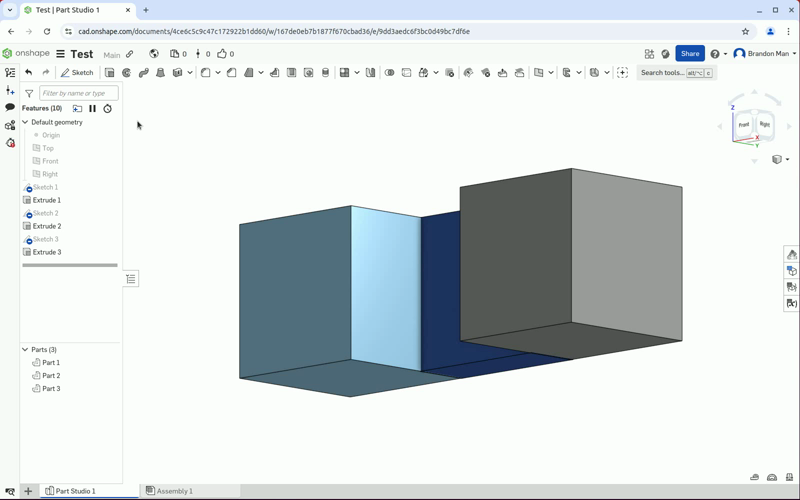
key(down, 3)
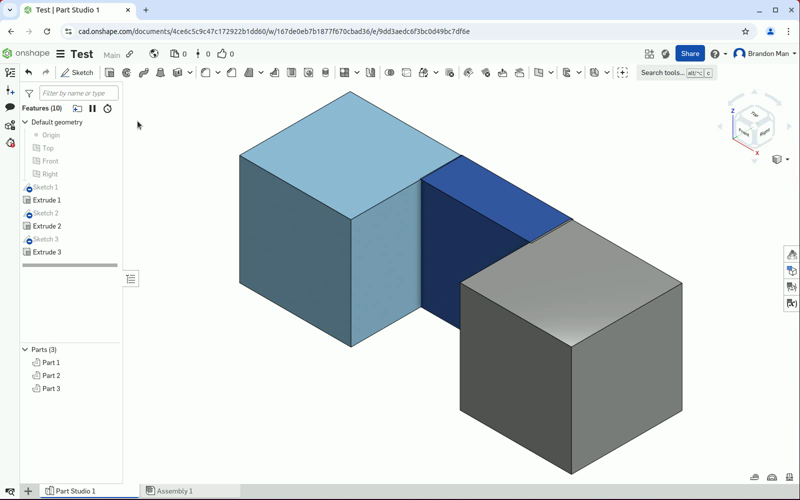
mouse_move(73, 189)
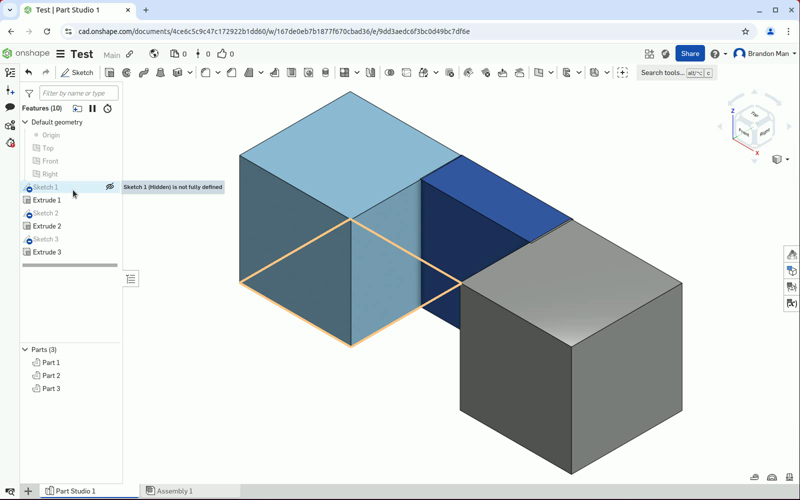
click(73, 189)